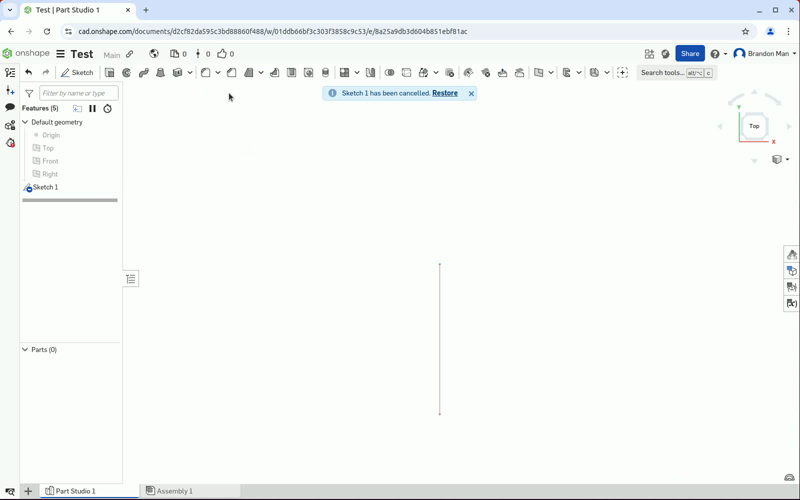
key(shift+h)
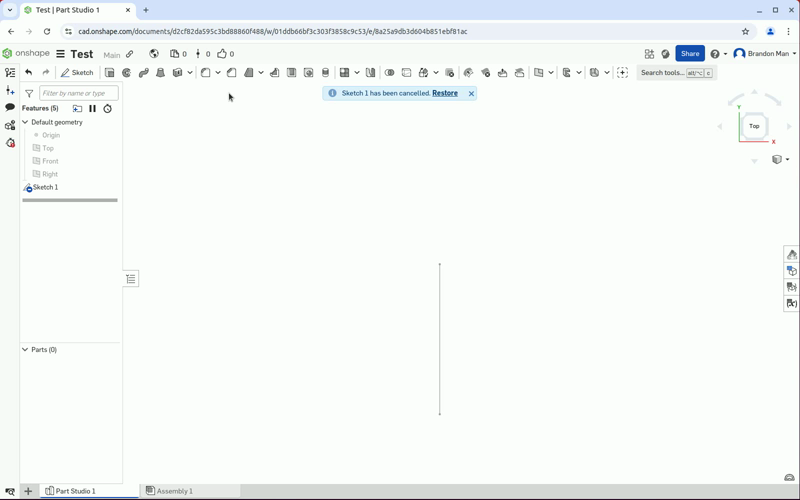
key(shift+s)
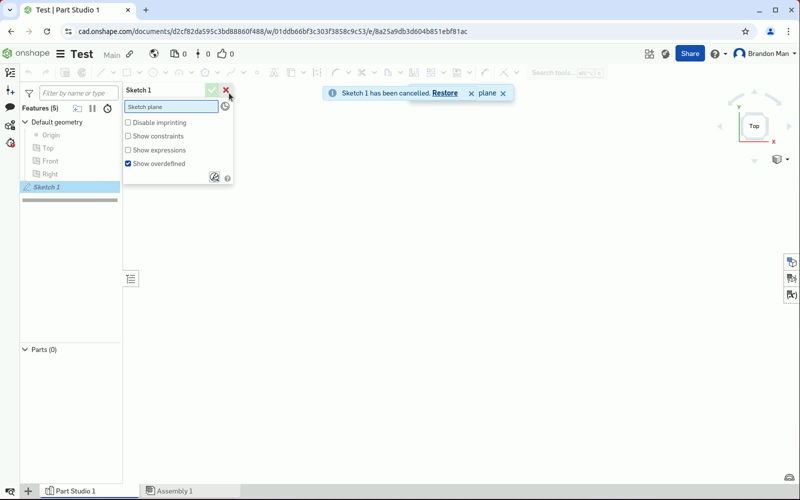
mouse_move(73, 150)
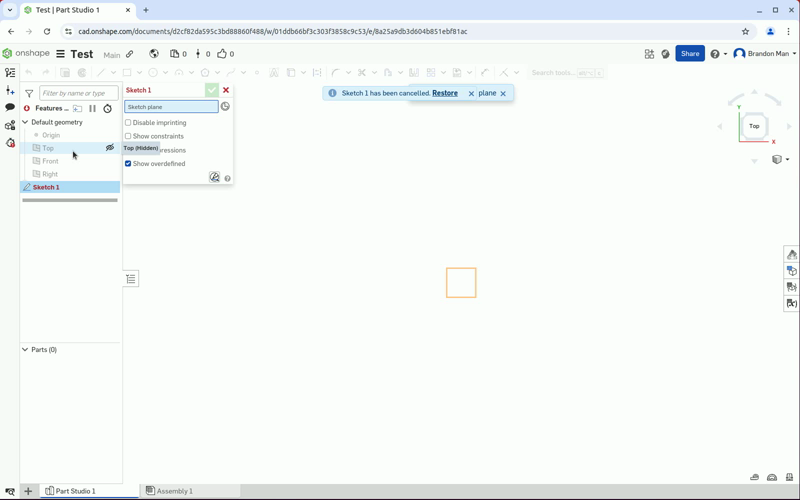
click(73, 150)
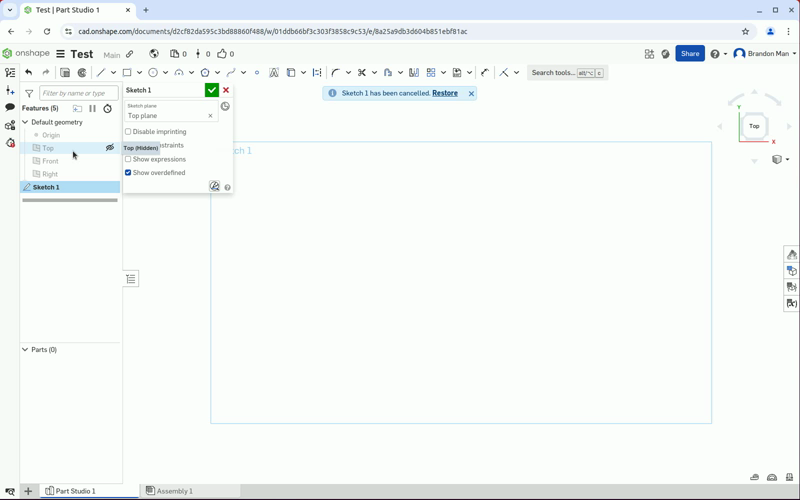
mouse_move(73, 352)
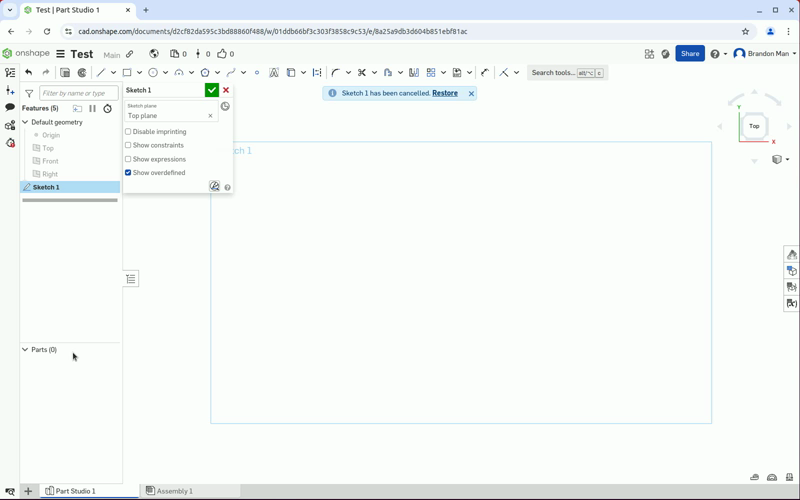
key(y)
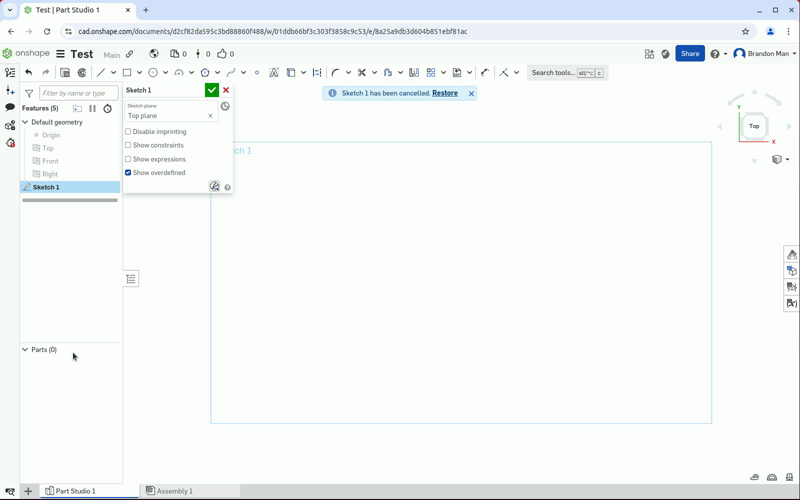
key(l)
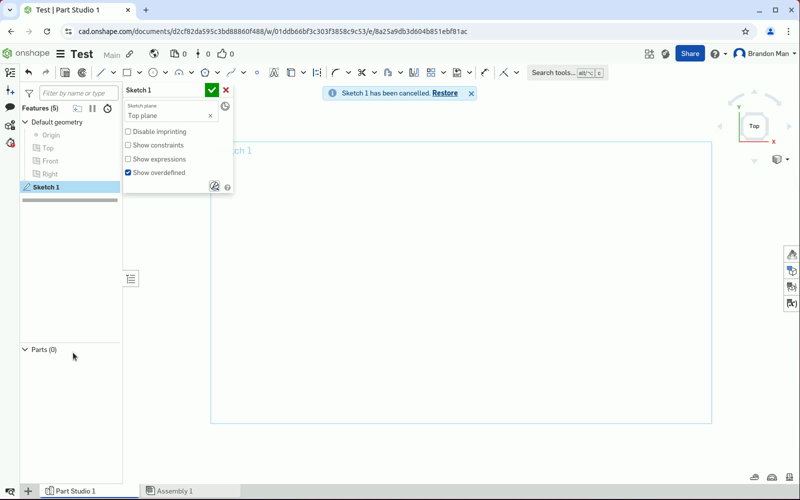
key_down(shift)
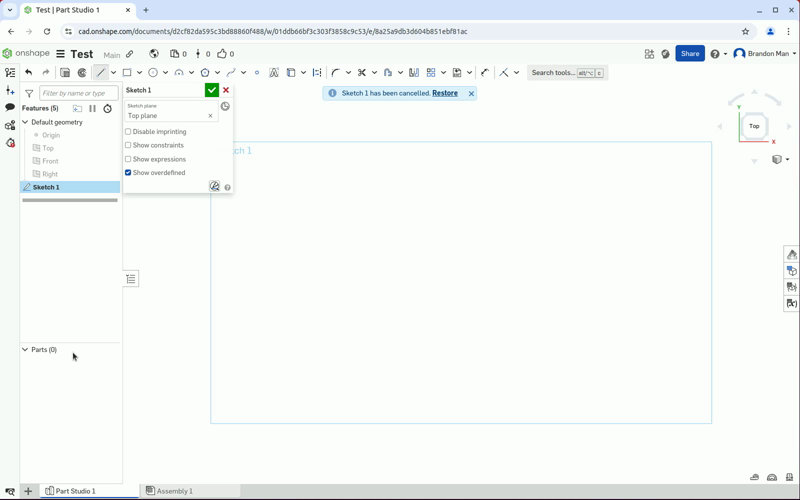
mouse_move(349, 282)
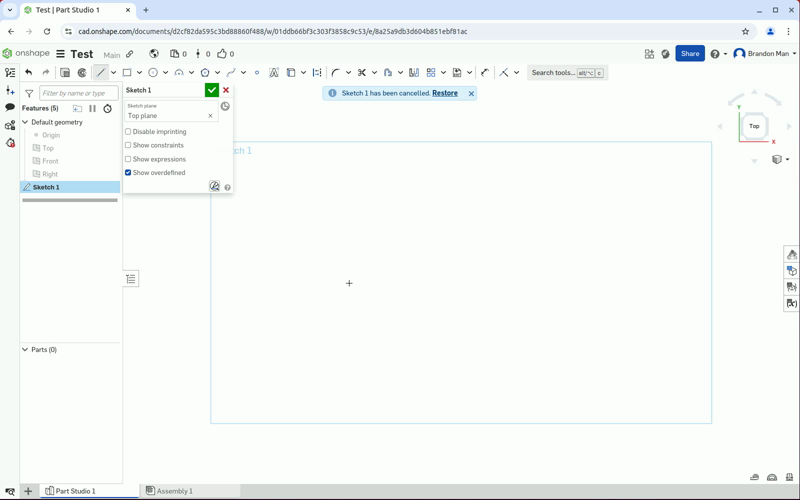
click(349, 282)
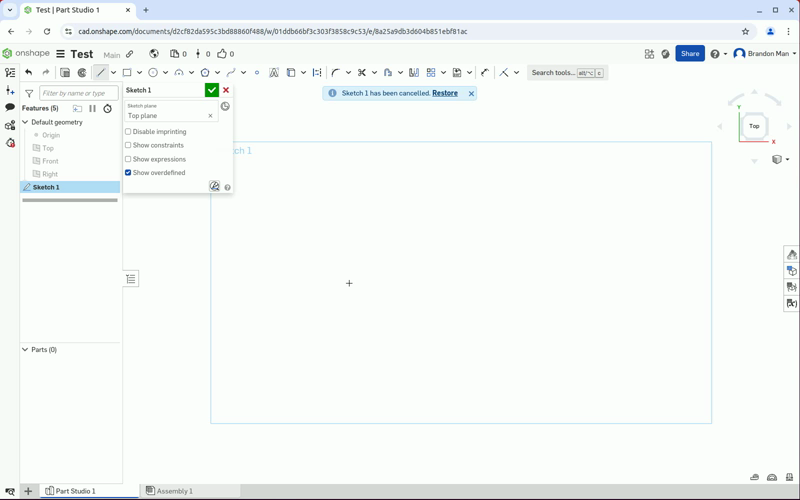
key_up(shift)
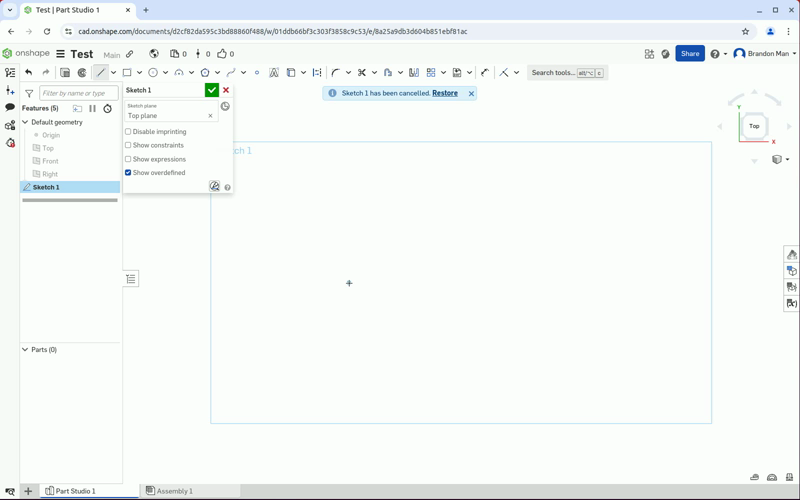
key_down(shift)
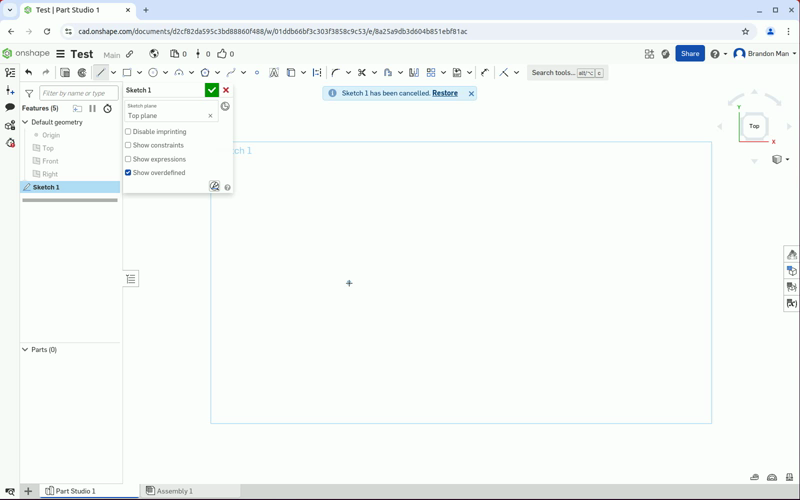
mouse_move(405, 378)
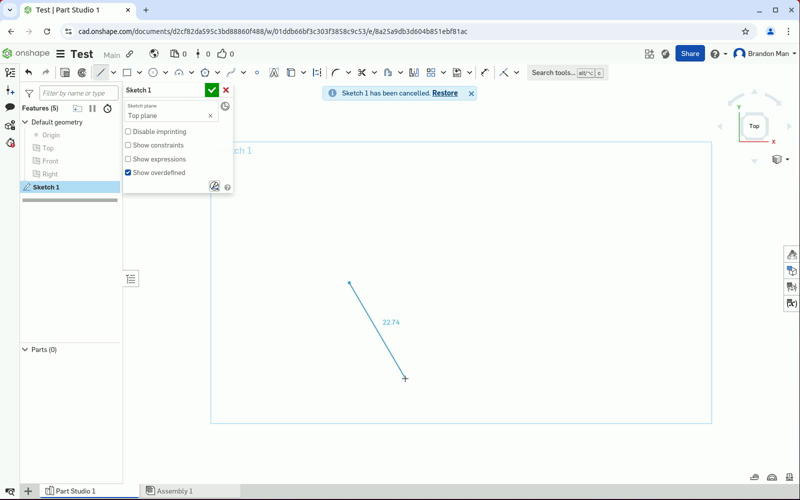
click(405, 378)
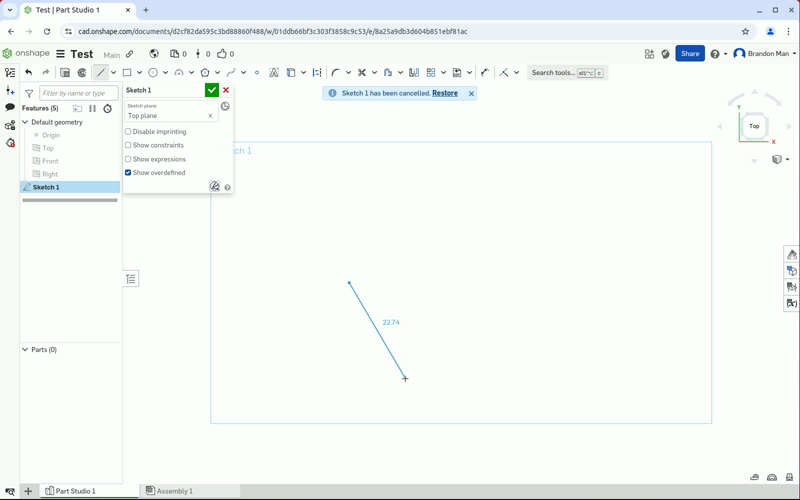
key_up(shift)
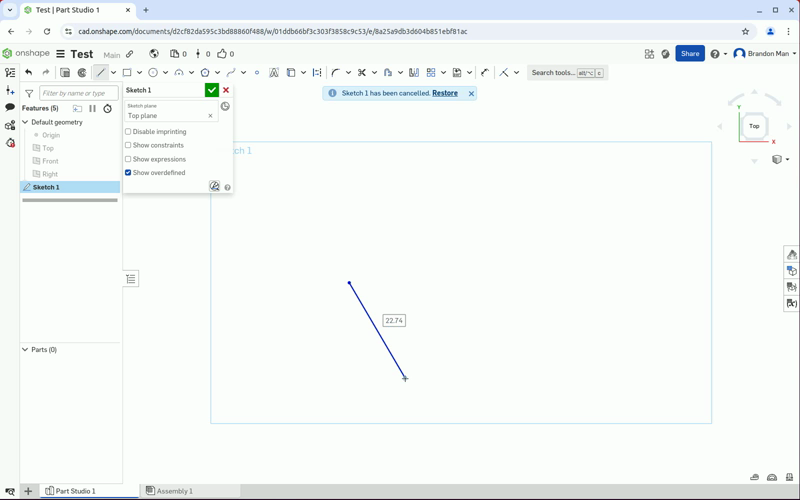
key_down(shift)
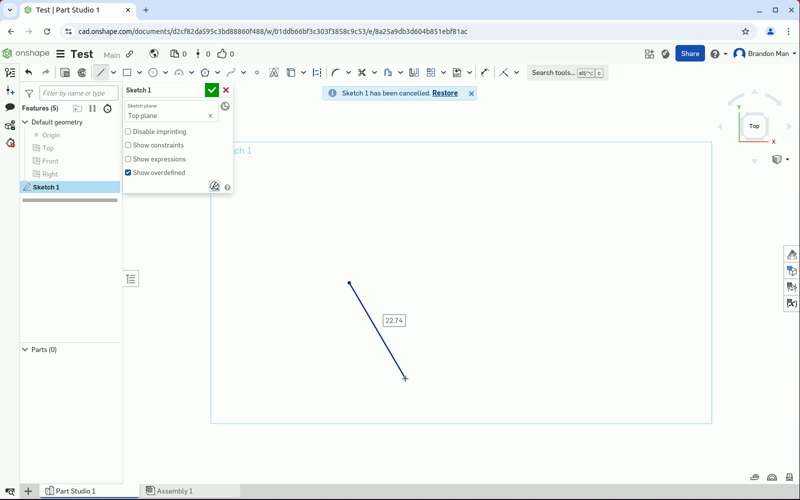
mouse_move(514, 378)
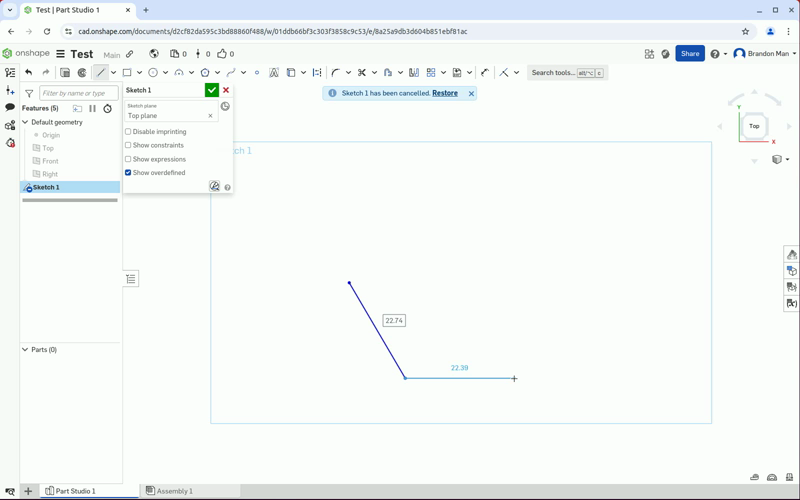
click(514, 378)
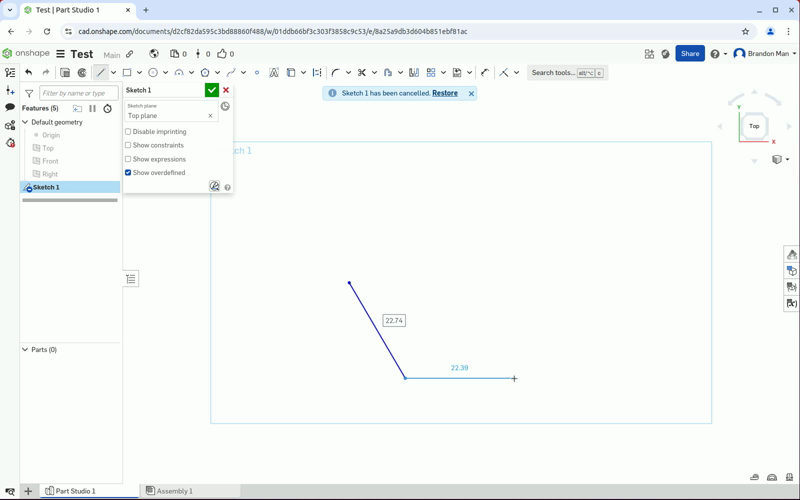
key_up(shift)
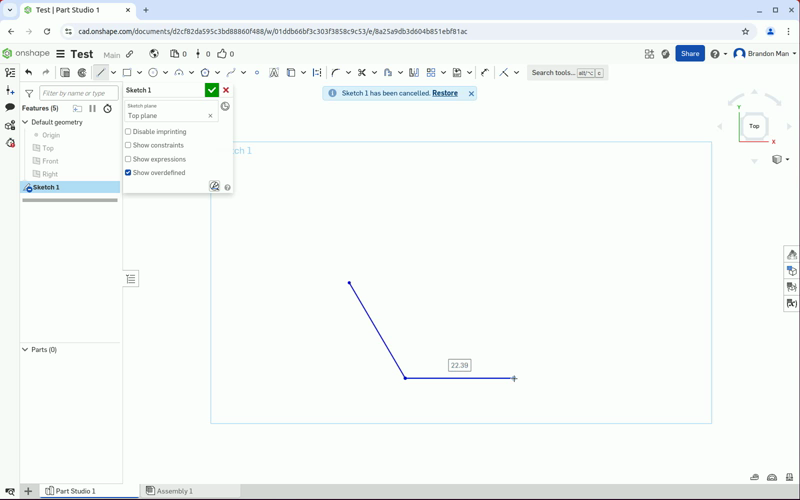
key_down(shift)
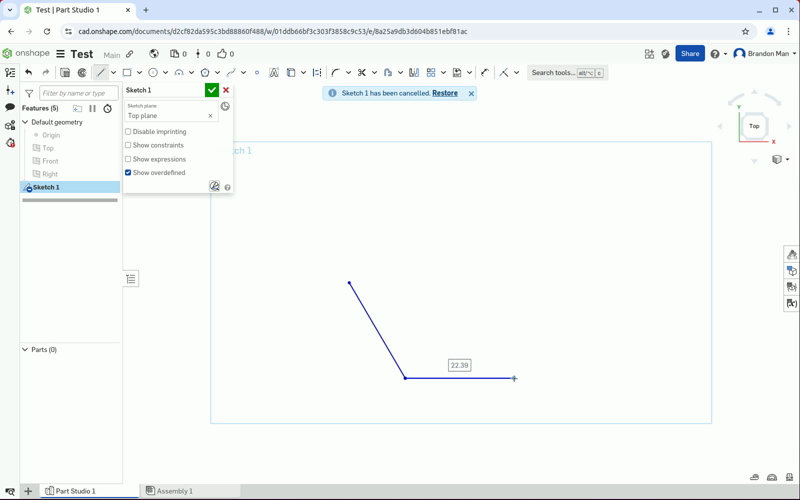
mouse_move(569, 282)
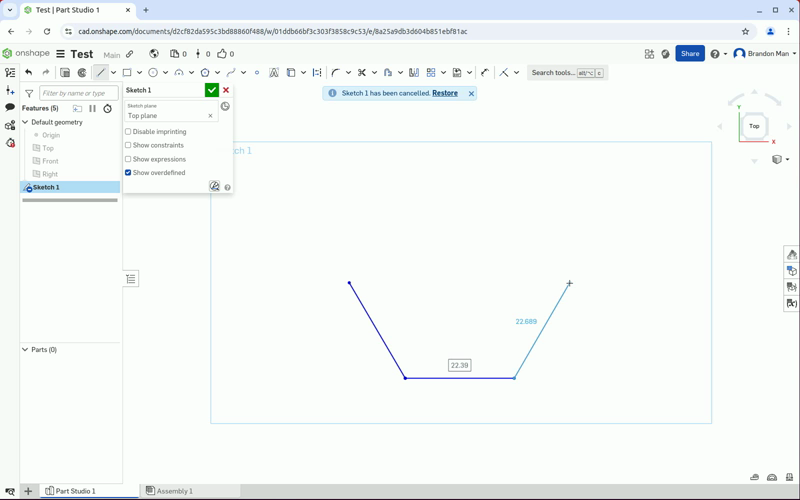
click(569, 282)
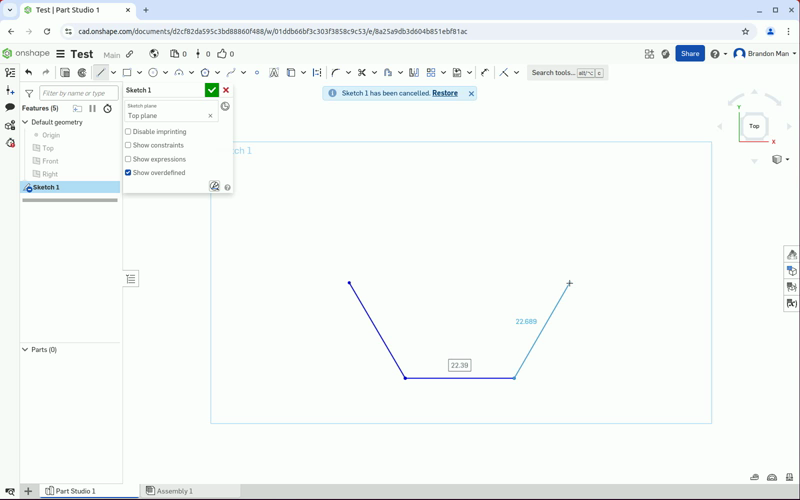
key_up(shift)
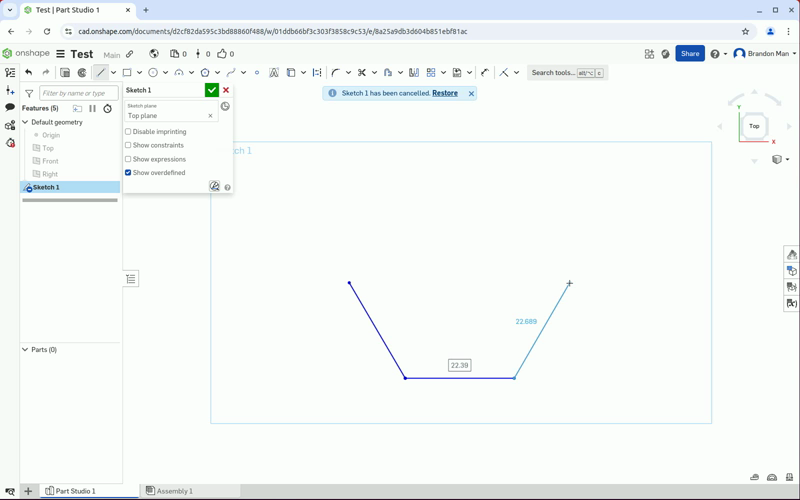
key_down(shift)
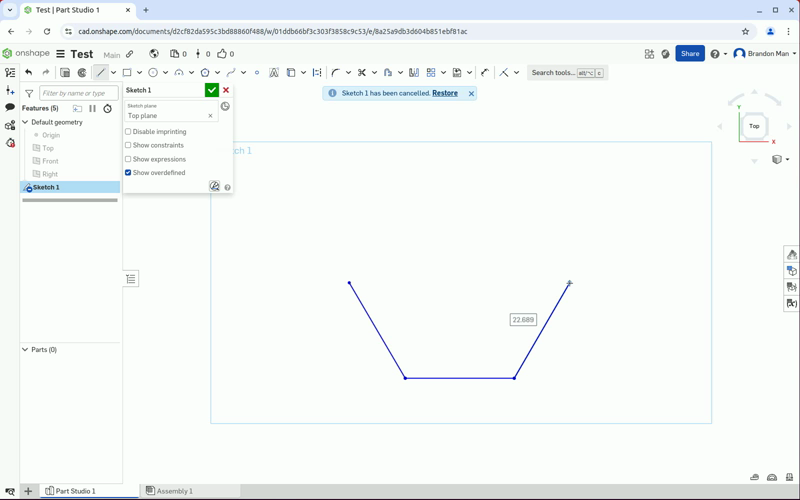
mouse_move(514, 187)
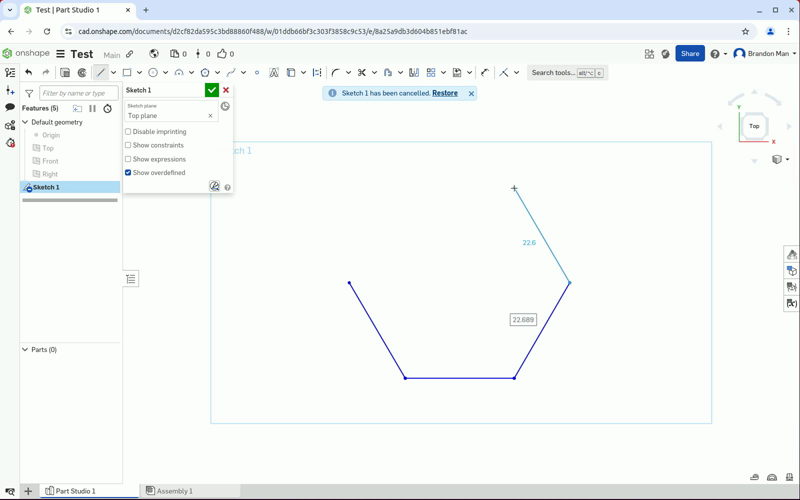
click(514, 187)
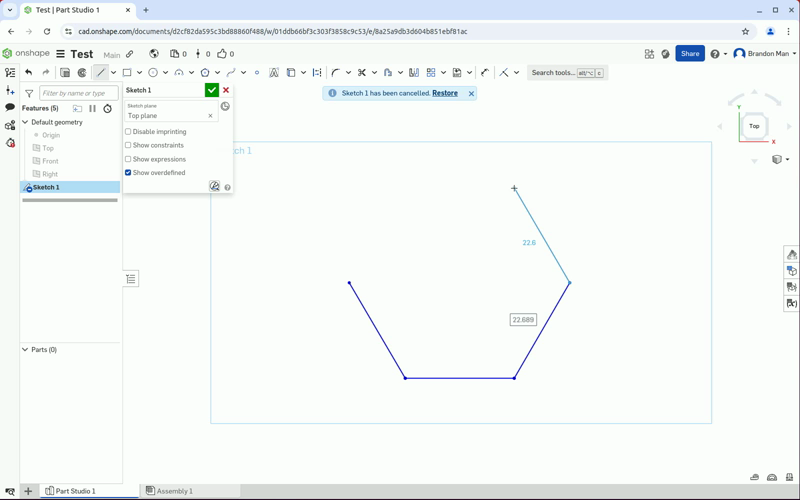
key_up(shift)
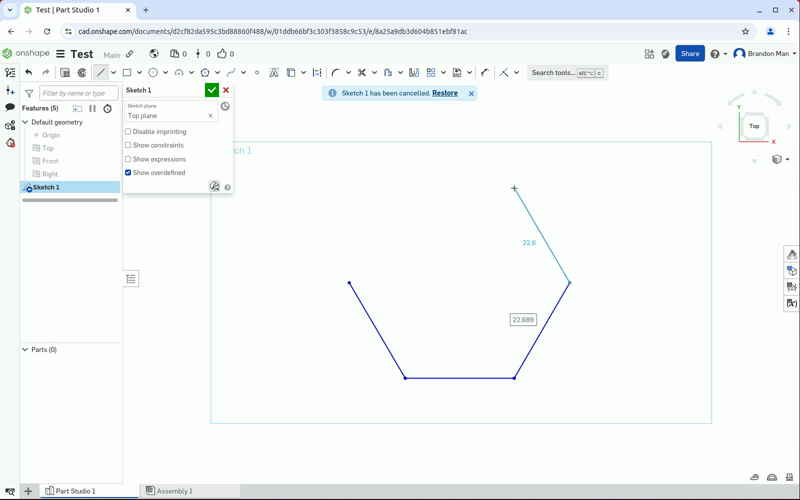
key_down(shift)
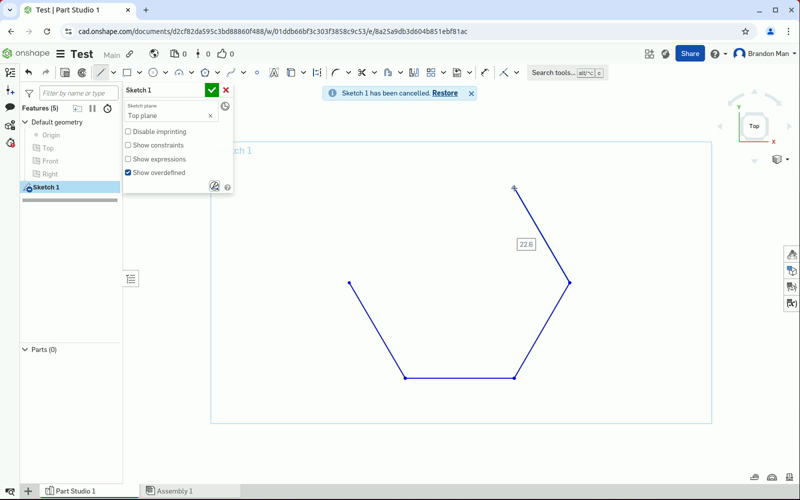
mouse_move(405, 187)
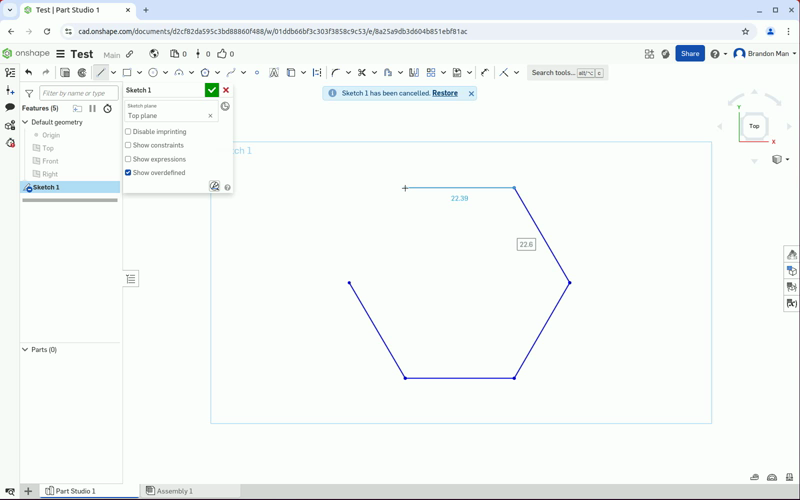
click(405, 187)
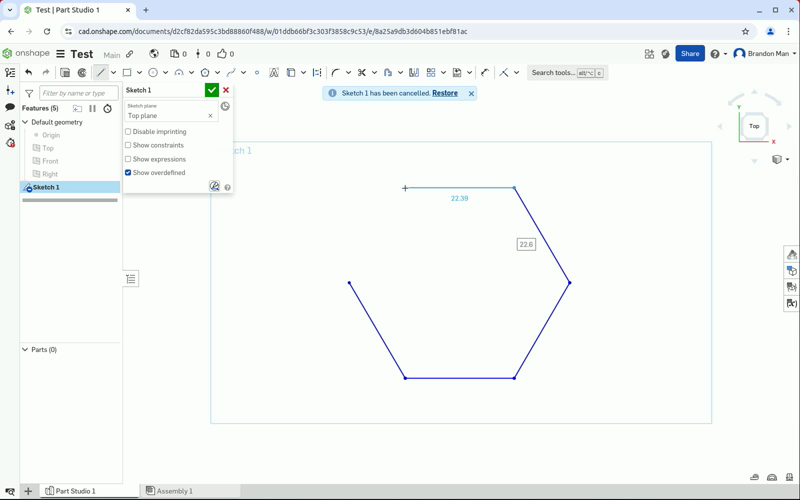
key_up(shift)
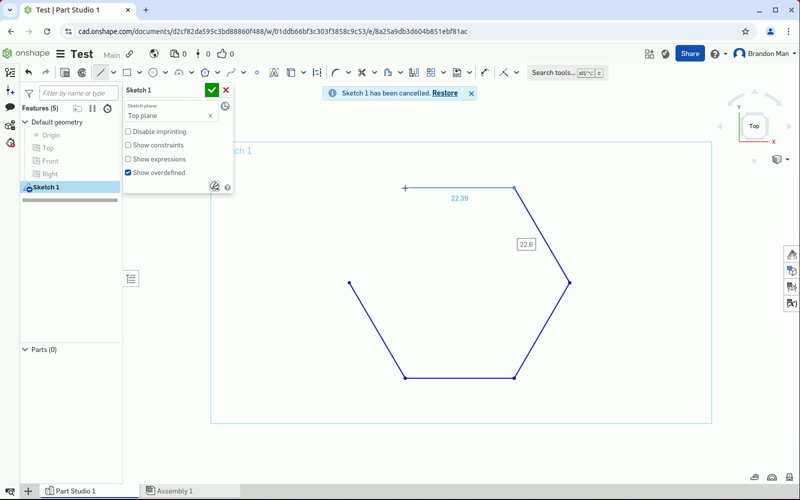
key_down(shift)
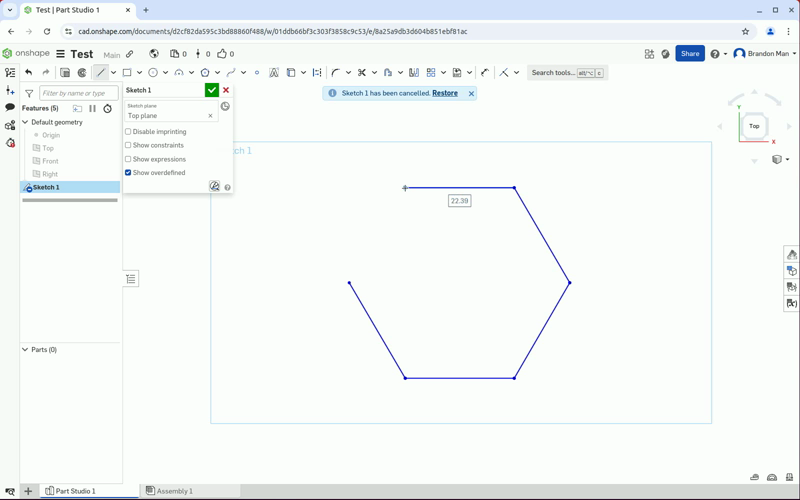
mouse_move(349, 282)
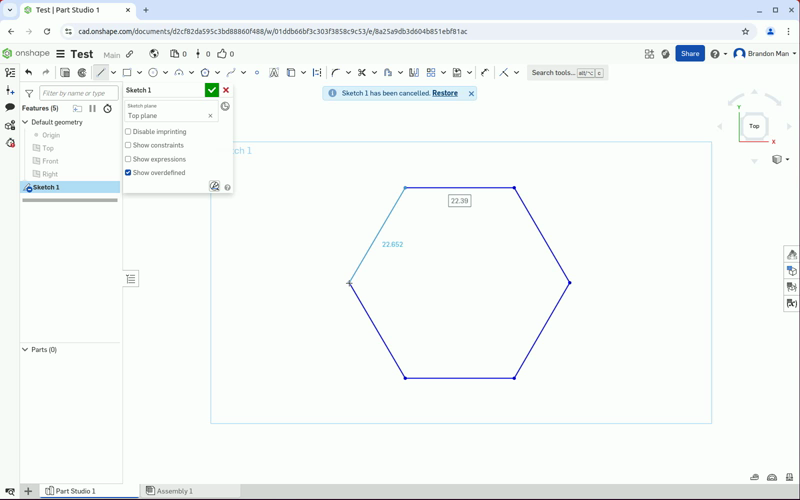
key_up(shift)
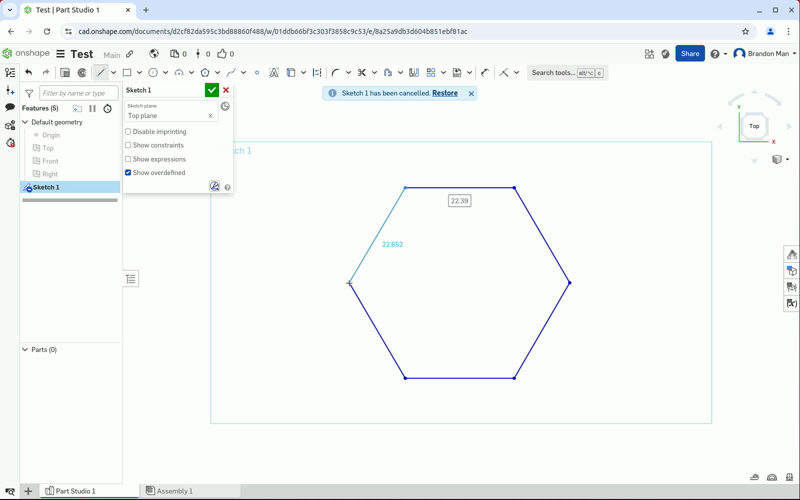
click(349, 282)
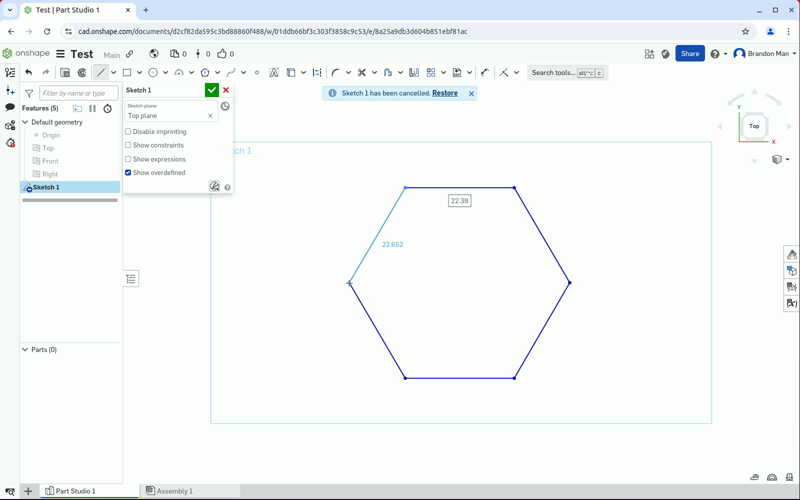
key(esc)
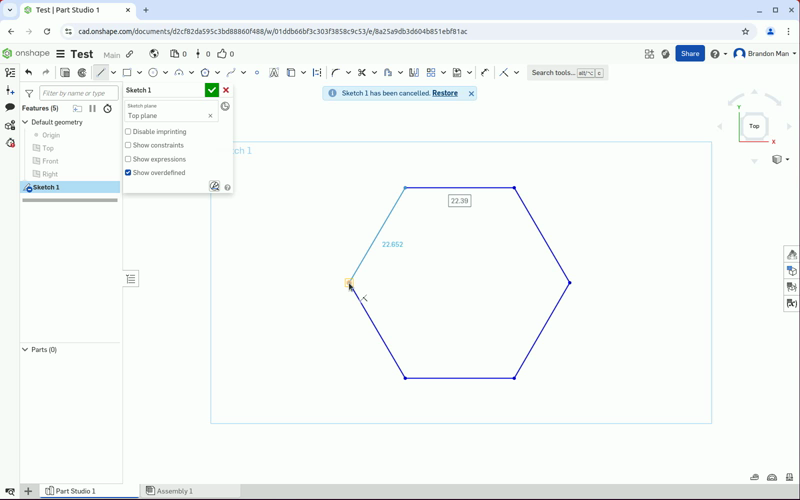
mouse_move(504, 277)
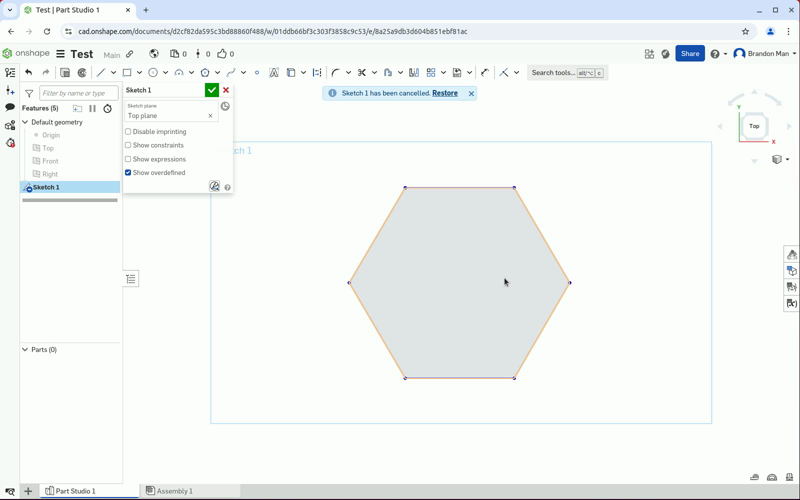
click(504, 277)
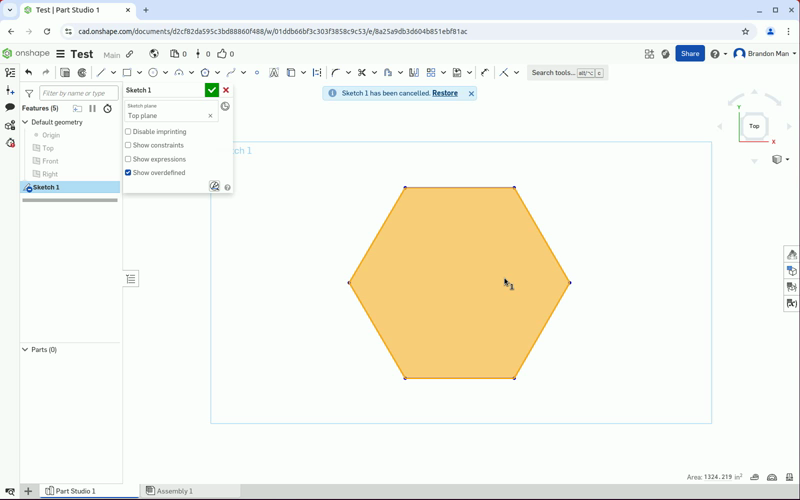
mouse_move(73, 352)
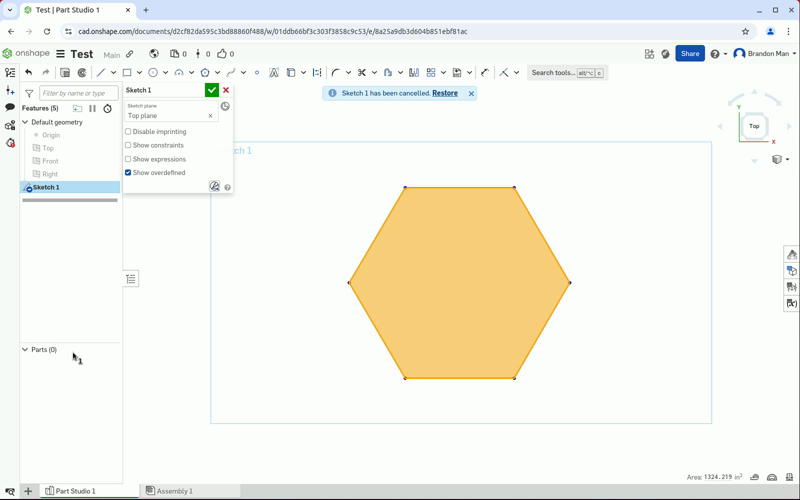
key(shift+y)
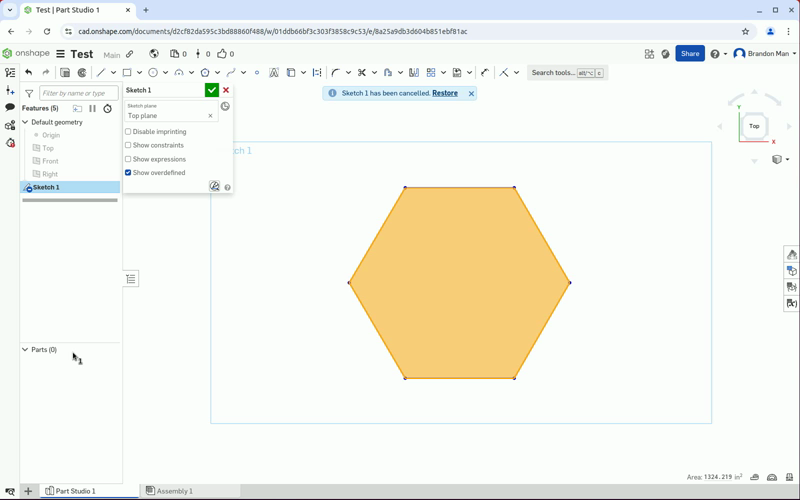
key(shift+e)
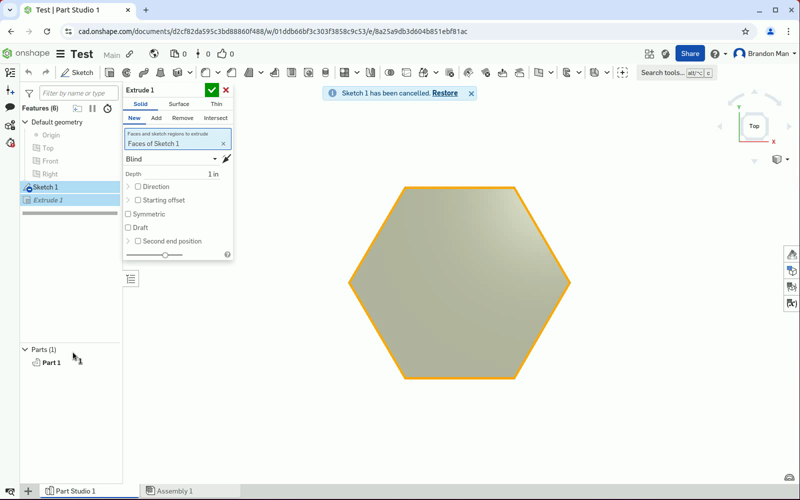
mouse_move(143, 106)
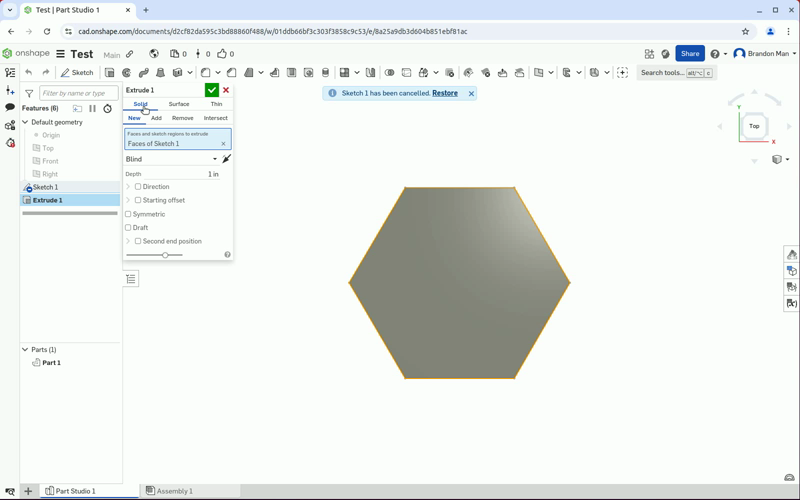
click(143, 106)
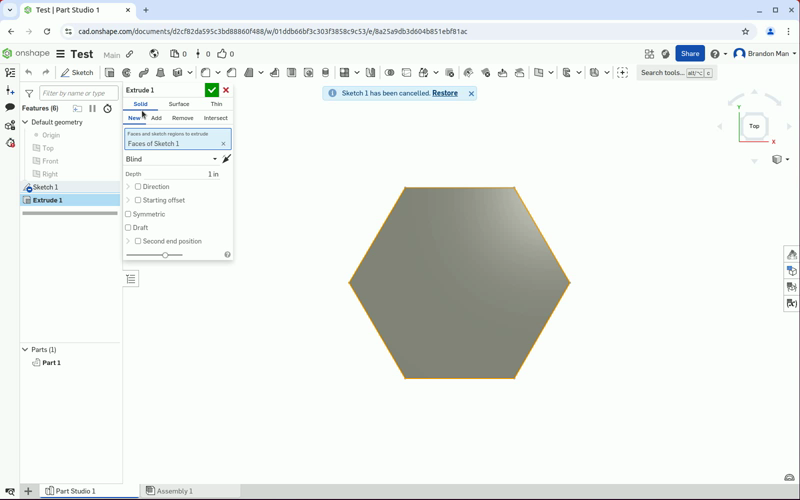
mouse_move(137, 120)
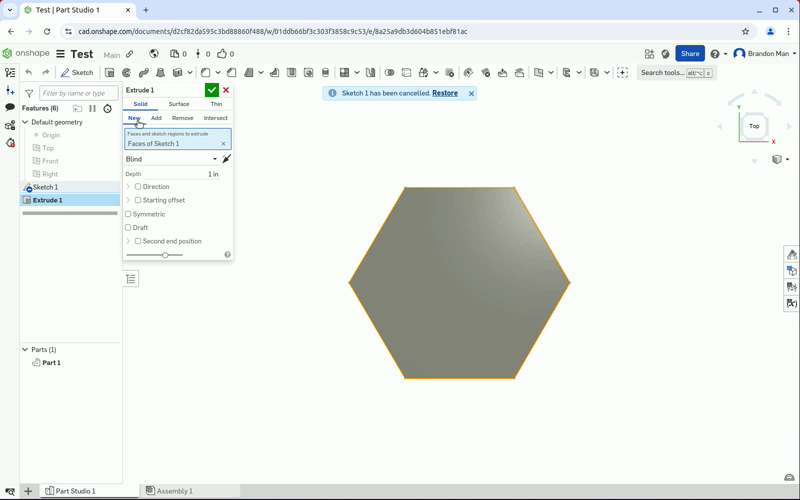
click(137, 120)
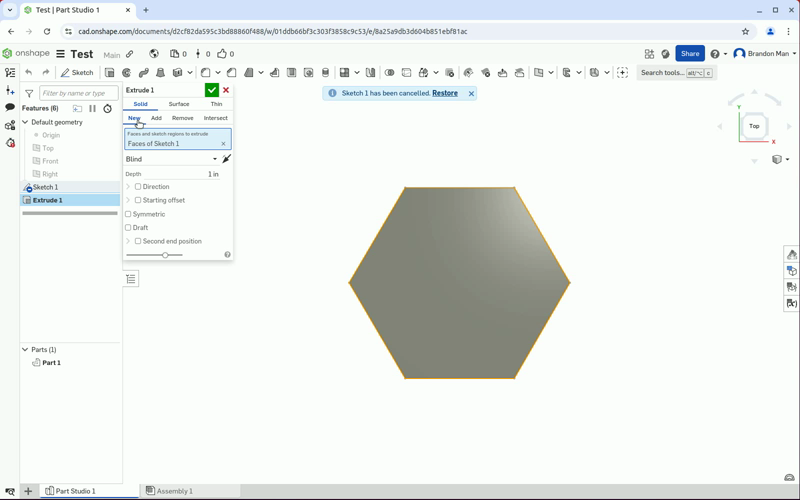
key(tab, 4)
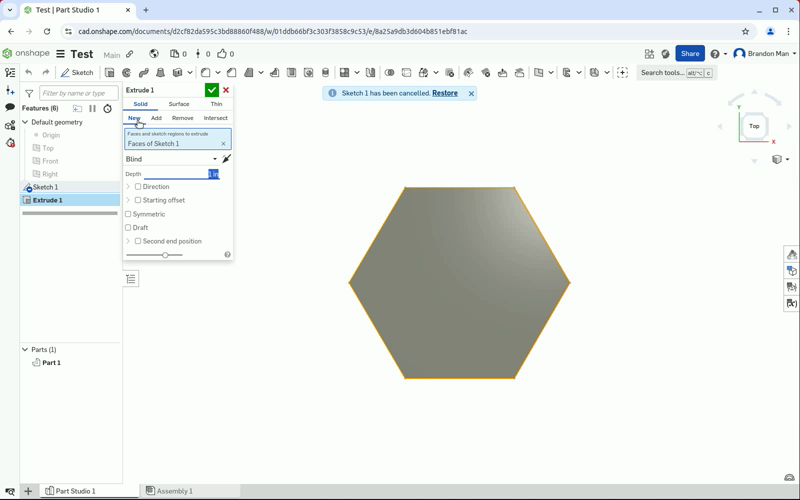
text(15.405)
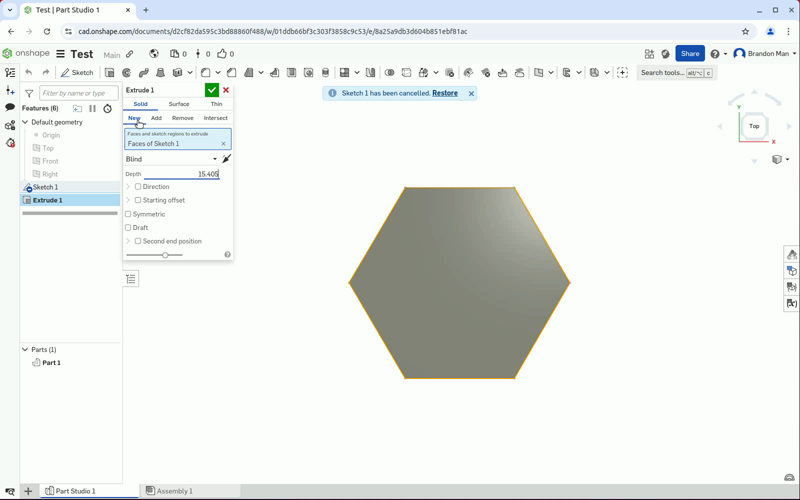
key(enter)
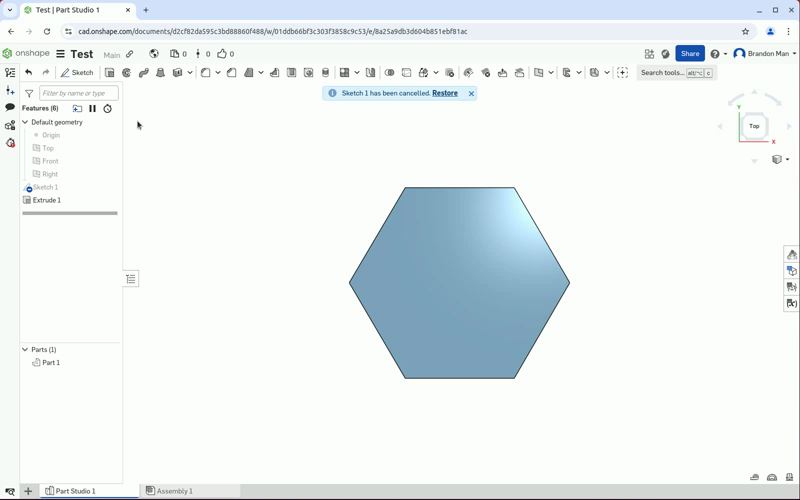
key(shift+h)
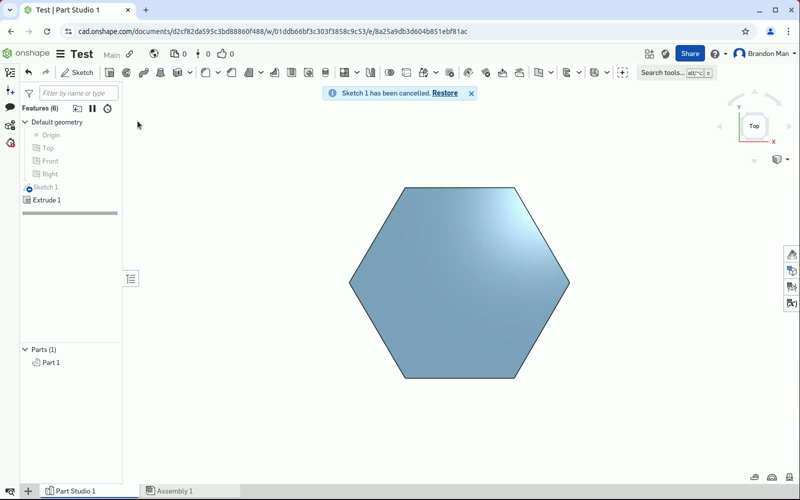
key(shift+h)
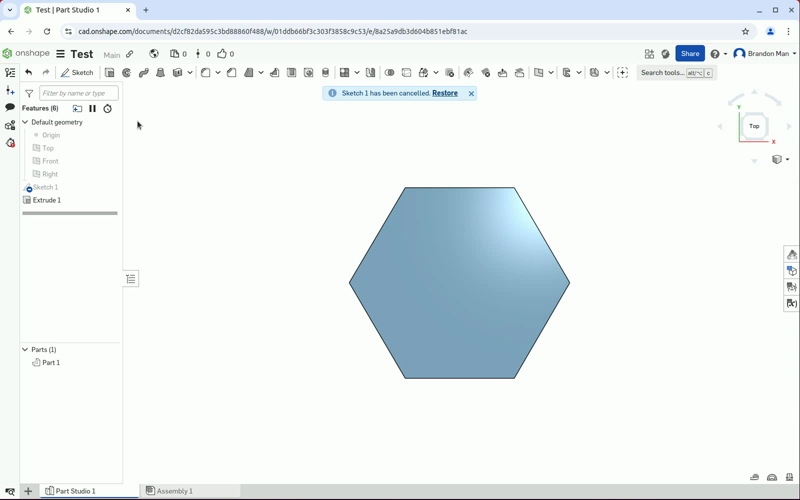
mouse_move(73, 189)
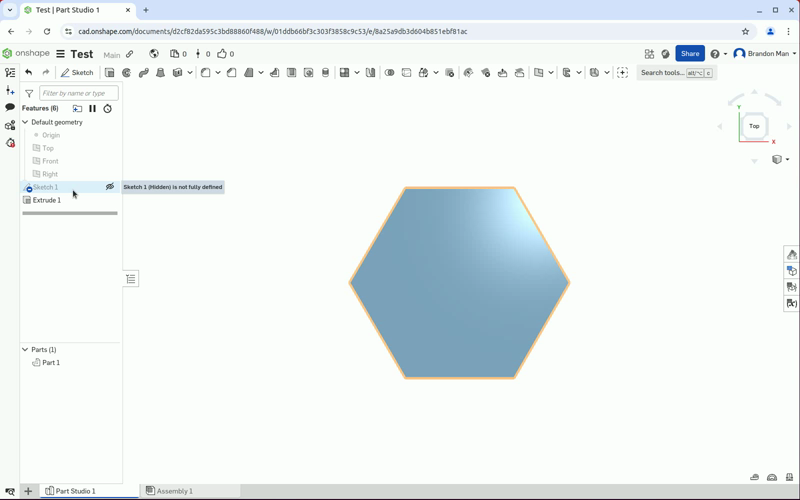
click(73, 189)
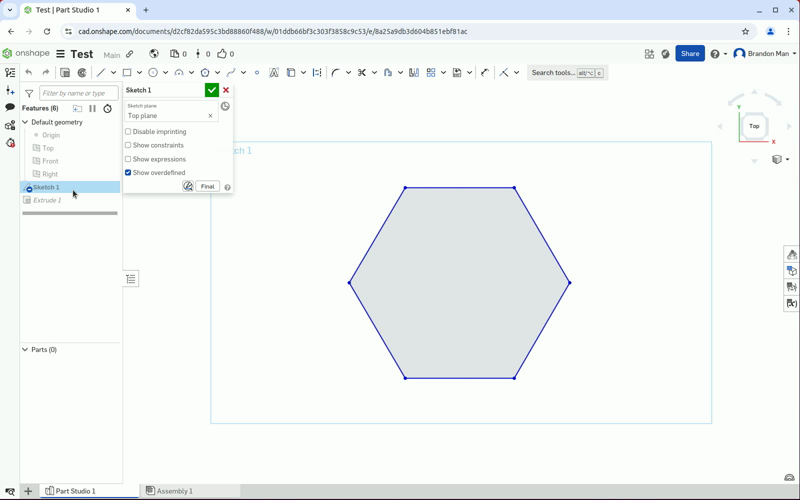
mouse_move(229, 92)
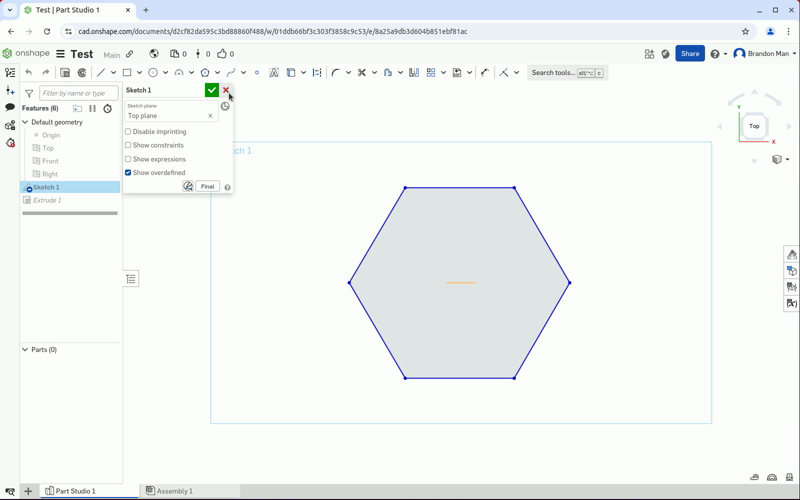
click(229, 92)
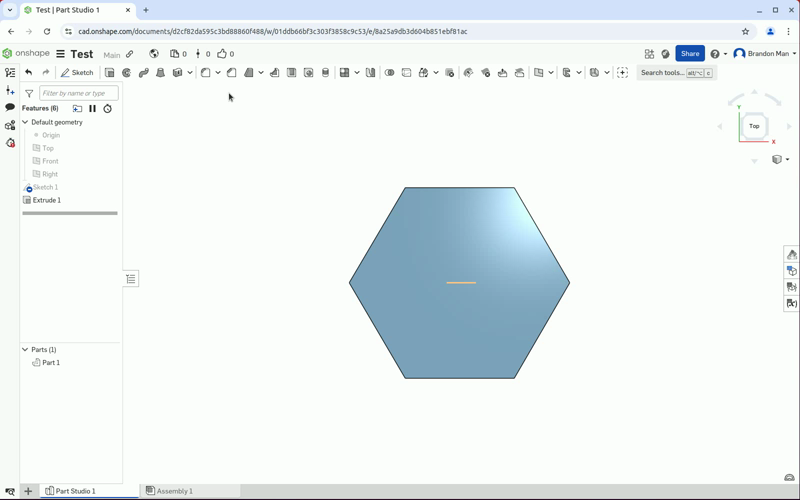
mouse_move(541, 75)
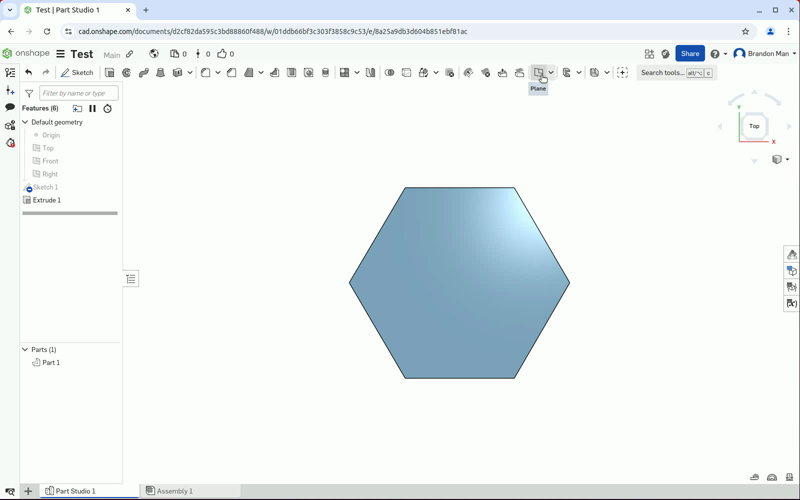
click(541, 75)
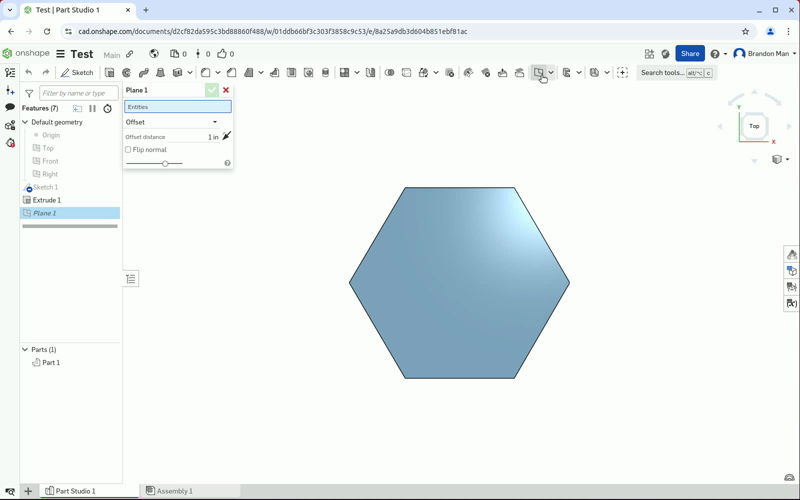
mouse_move(73, 150)
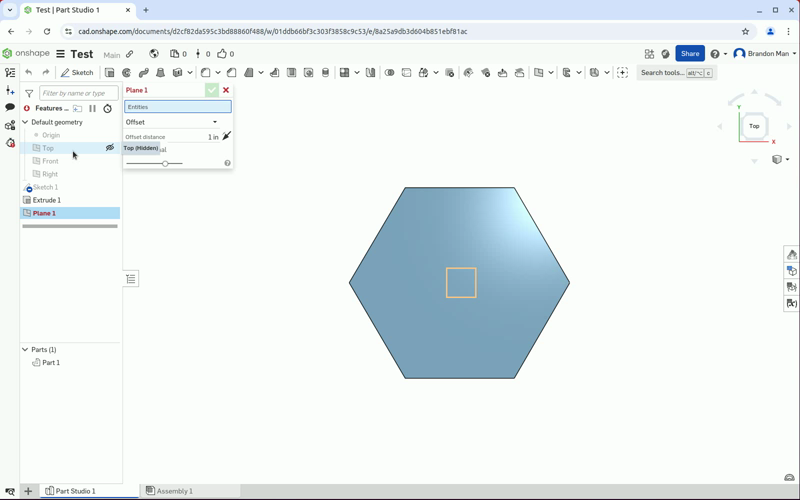
click(73, 150)
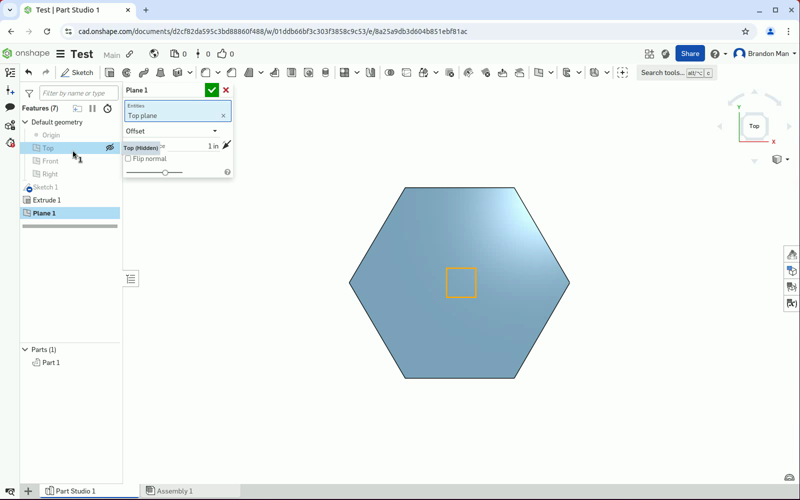
key(tab, 2)
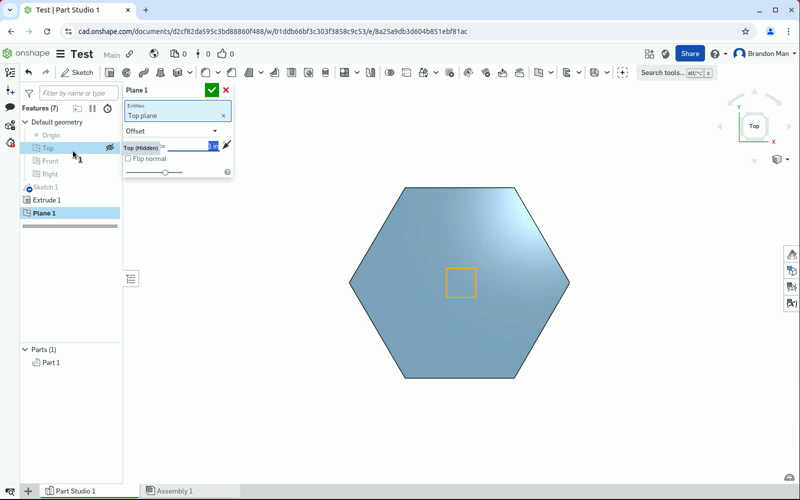
text(15.405)
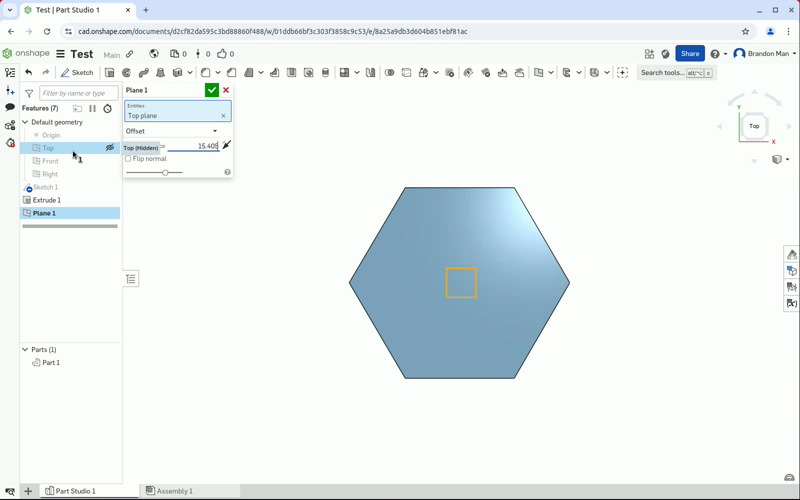
key(enter, 2)
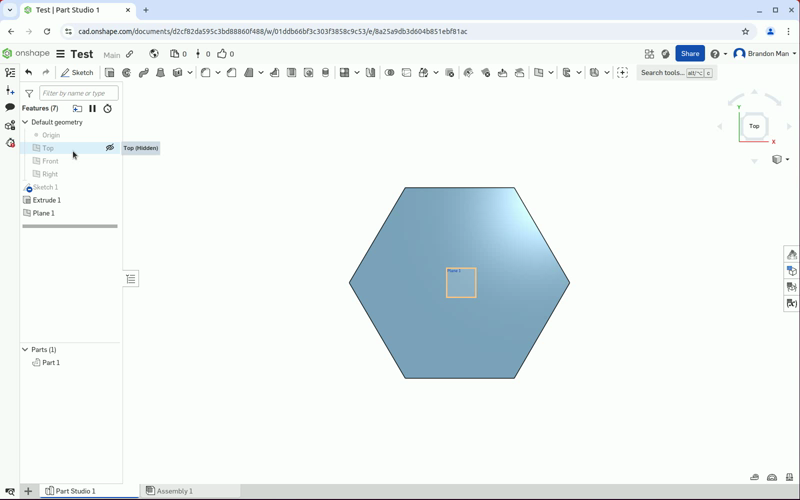
key(shift+s)
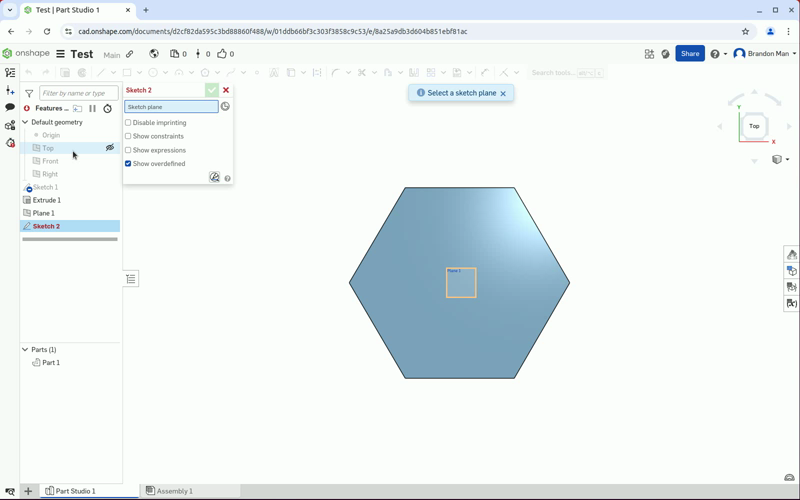
mouse_move(73, 215)
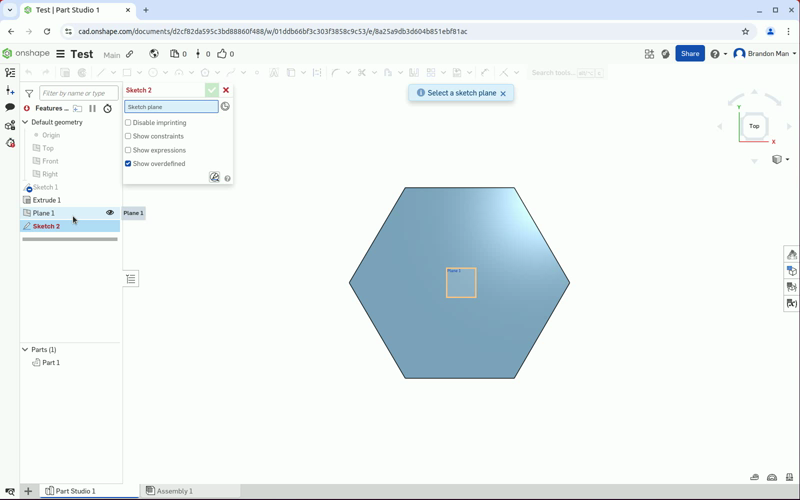
click(73, 215)
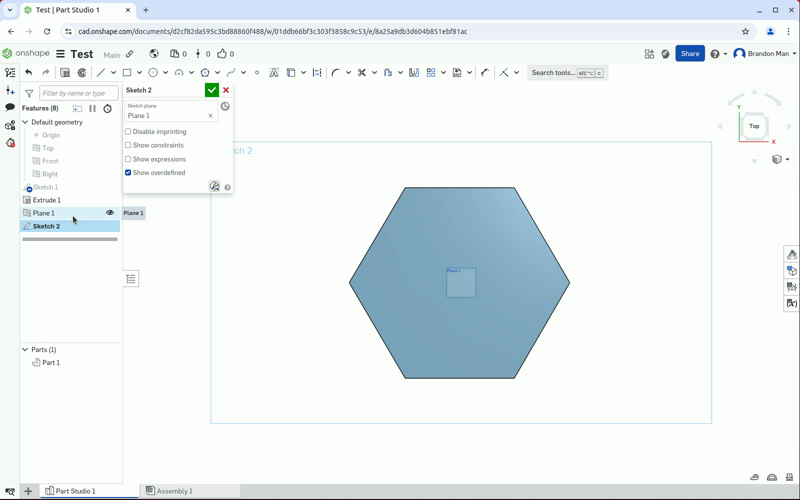
mouse_move(73, 352)
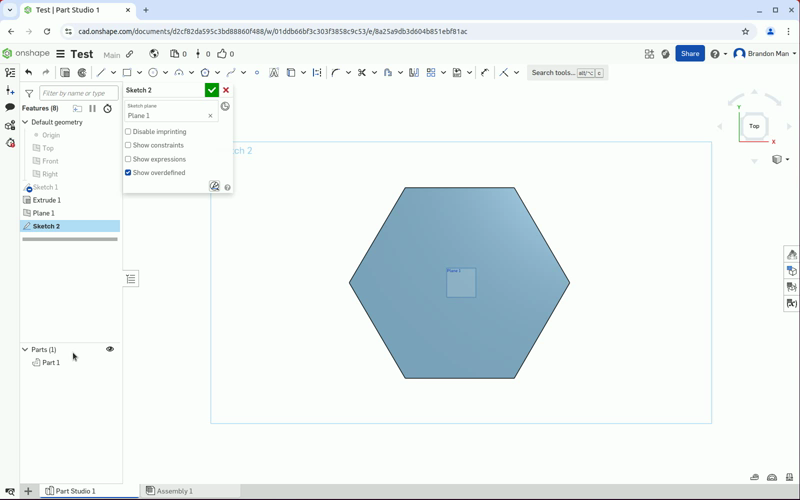
key(y)
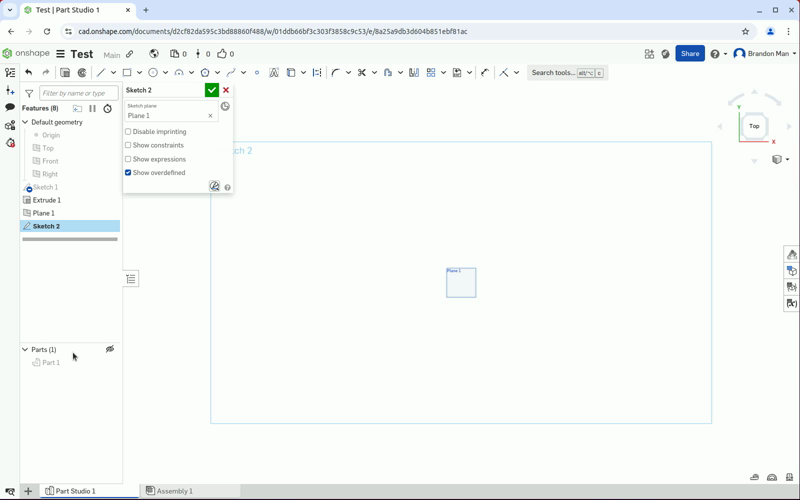
key(c)
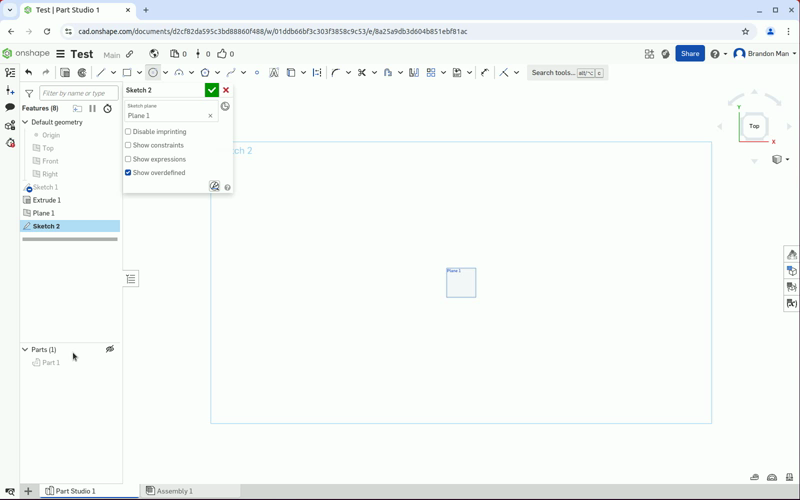
key_down(shift)
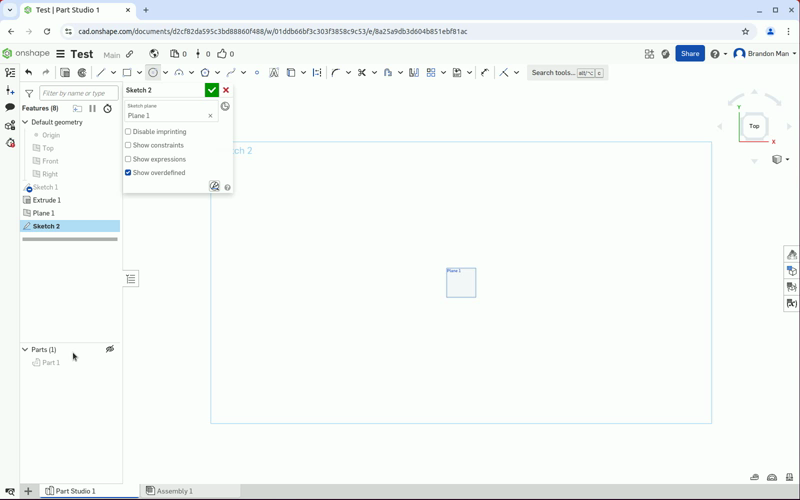
mouse_move(461, 282)
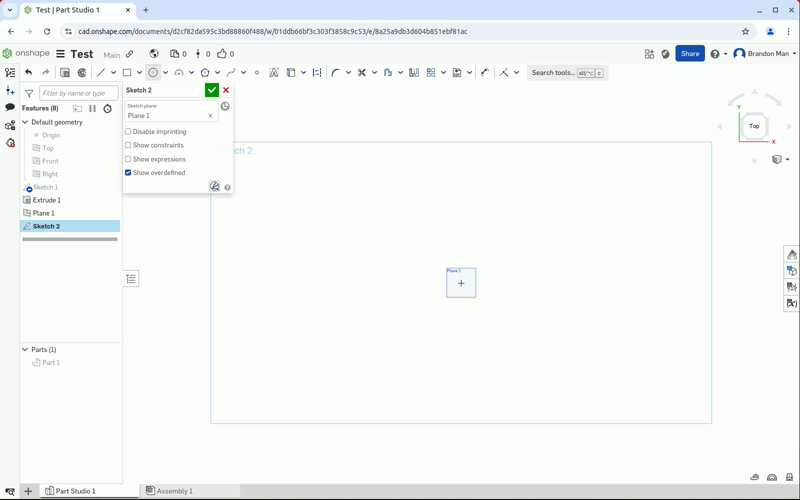
click(461, 282)
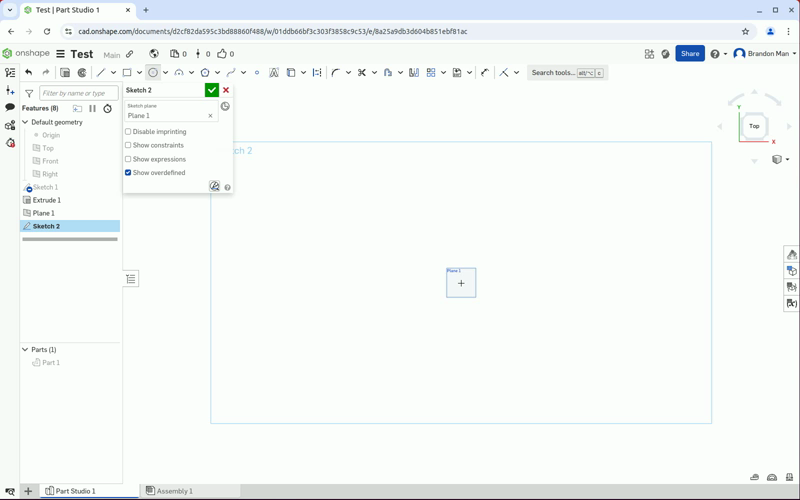
key_up(shift)
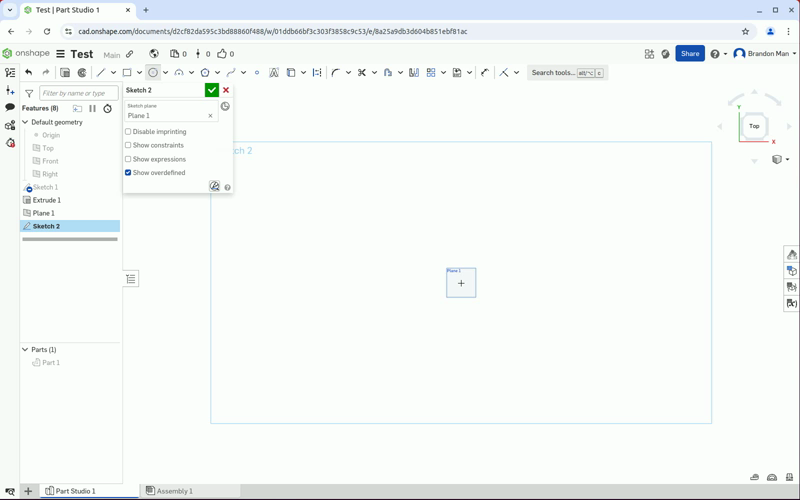
mouse_move(552, 282)
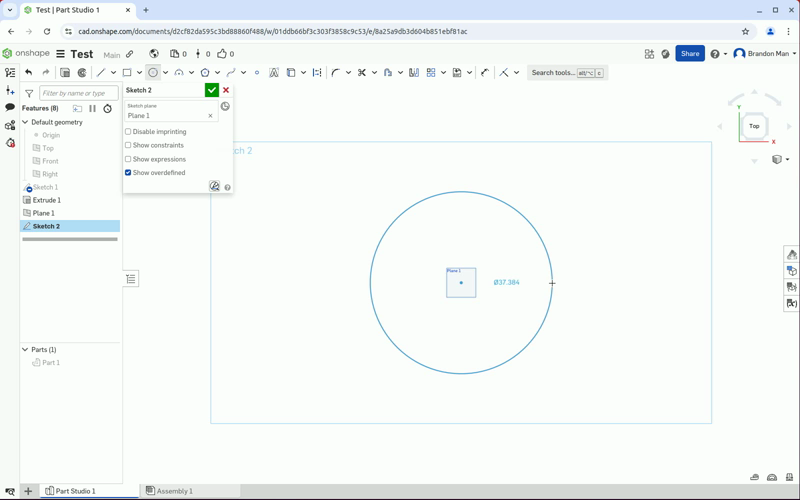
click(552, 282)
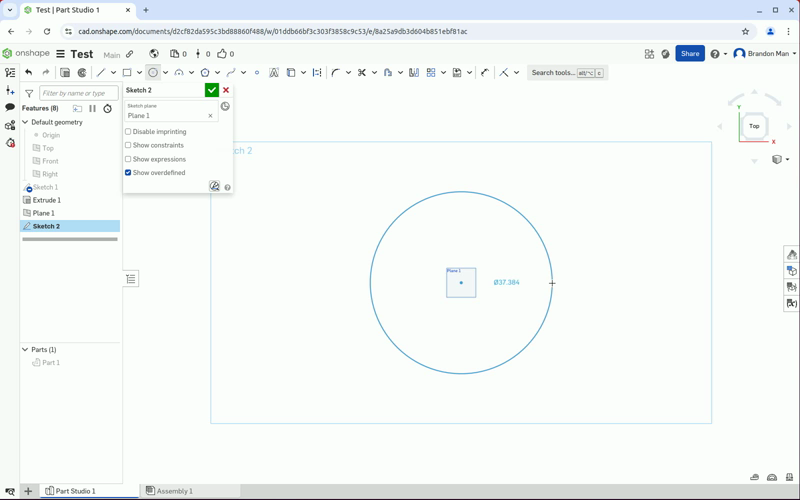
key(esc)
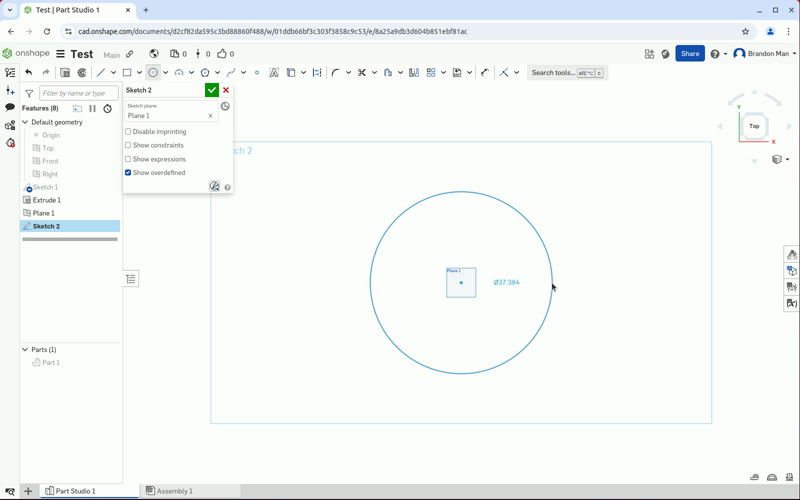
mouse_move(455, 259)
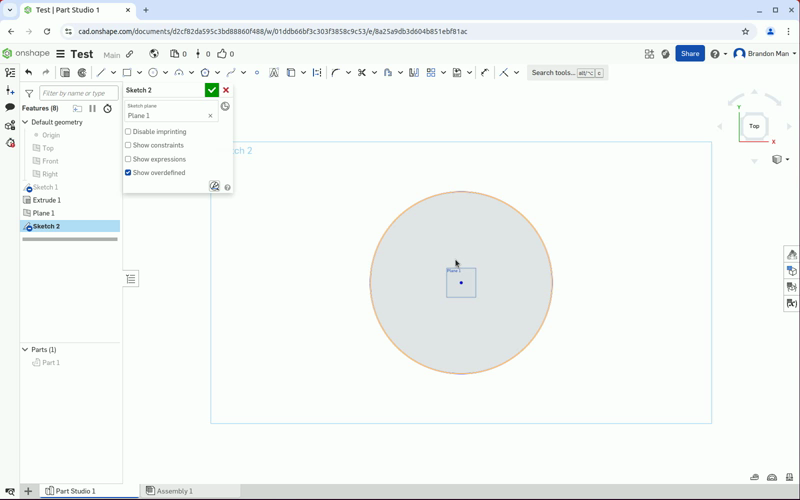
click(455, 259)
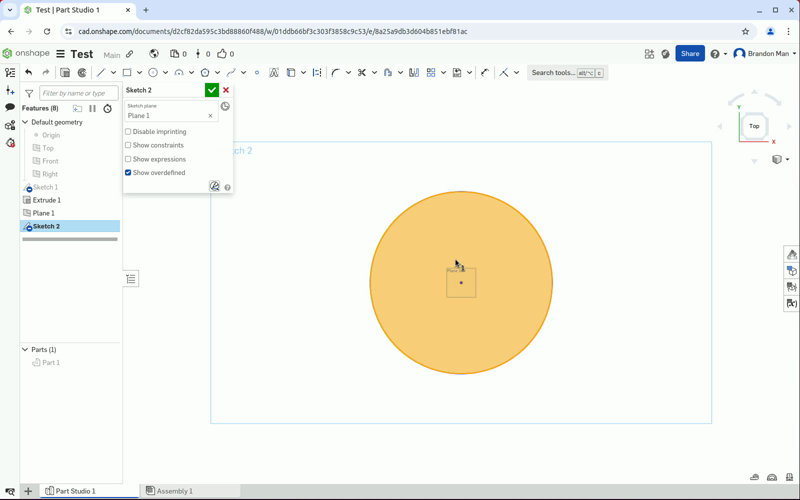
mouse_move(73, 352)
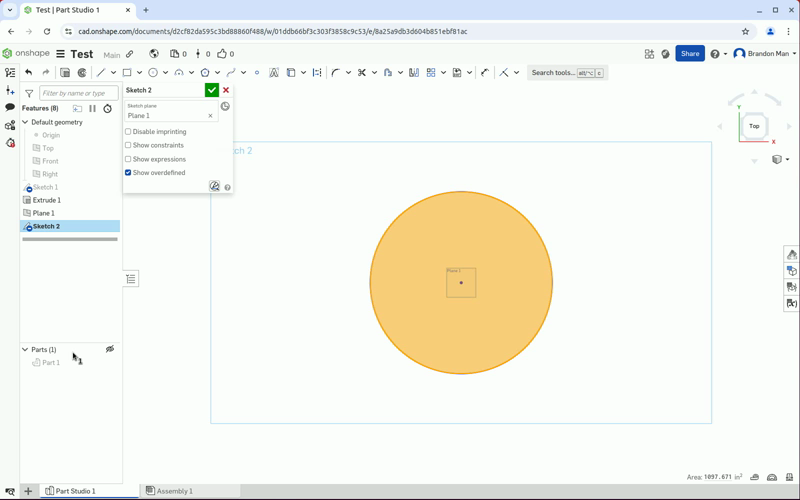
key(shift+y)
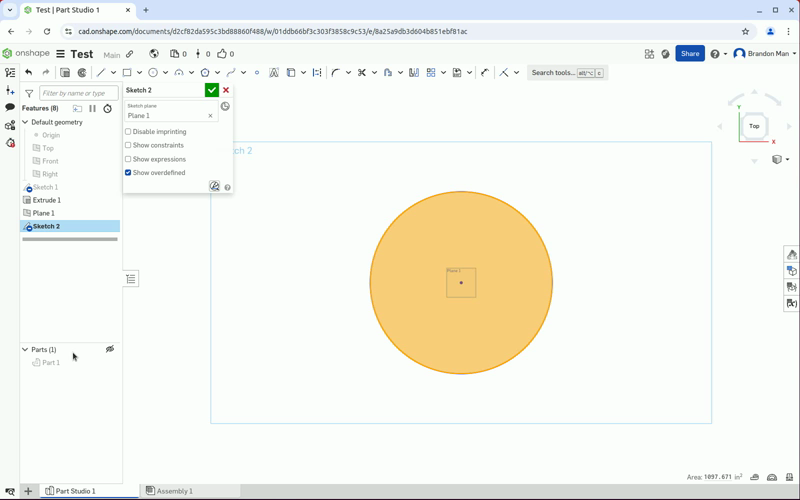
key(shift+e)
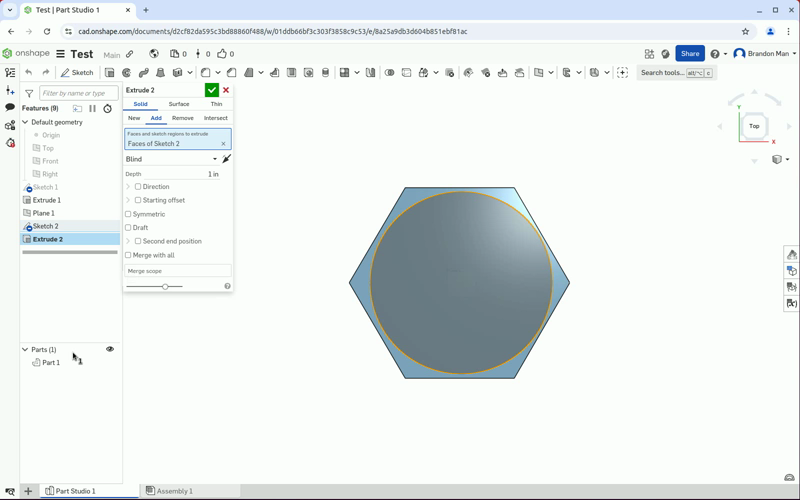
mouse_move(143, 106)
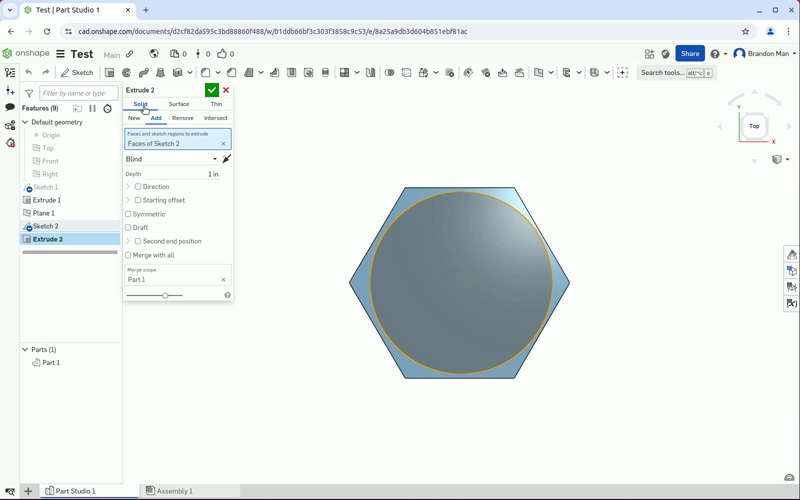
click(143, 106)
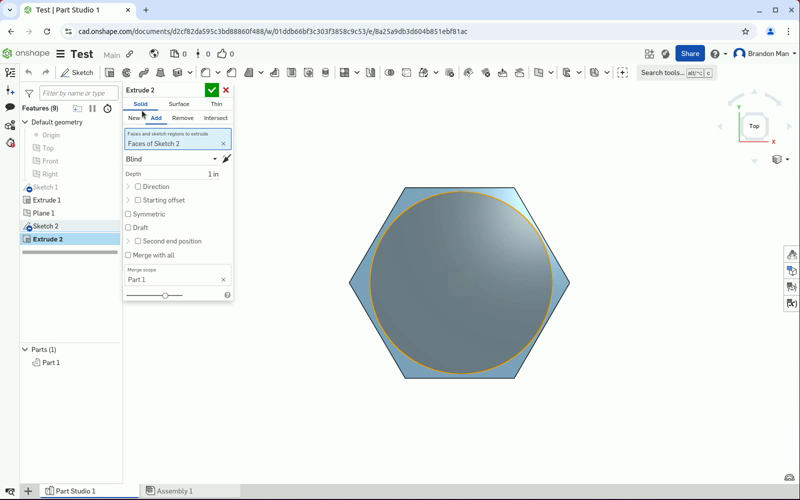
mouse_move(137, 120)
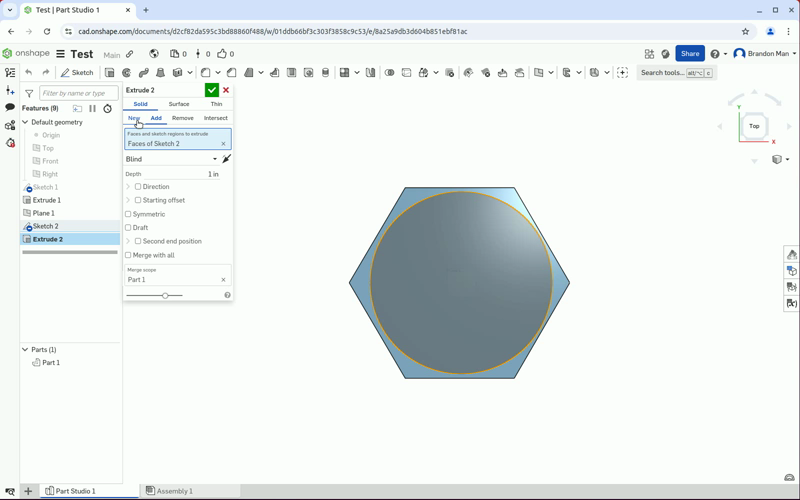
click(137, 120)
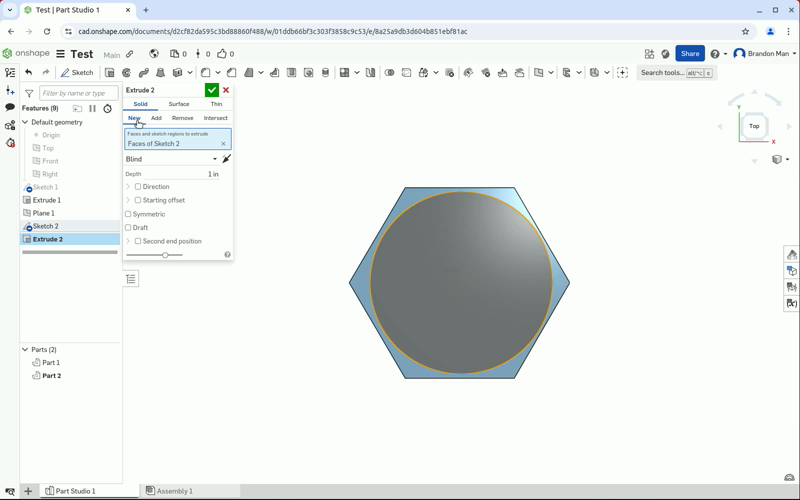
key(tab, 4)
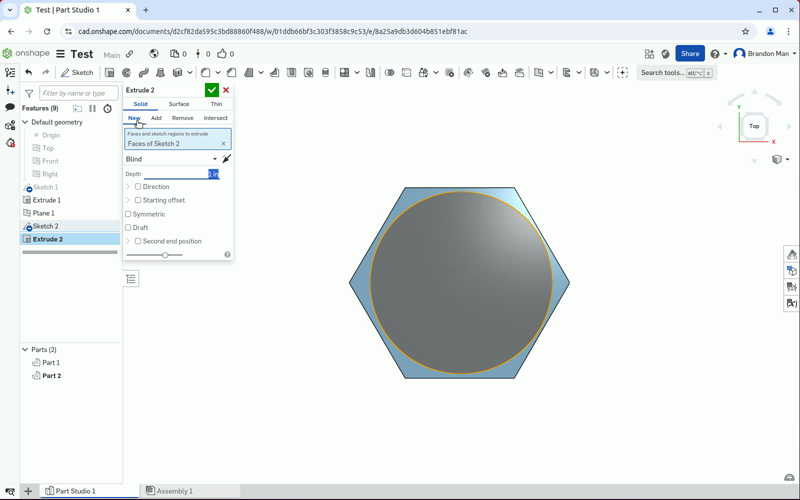
text(7.703)
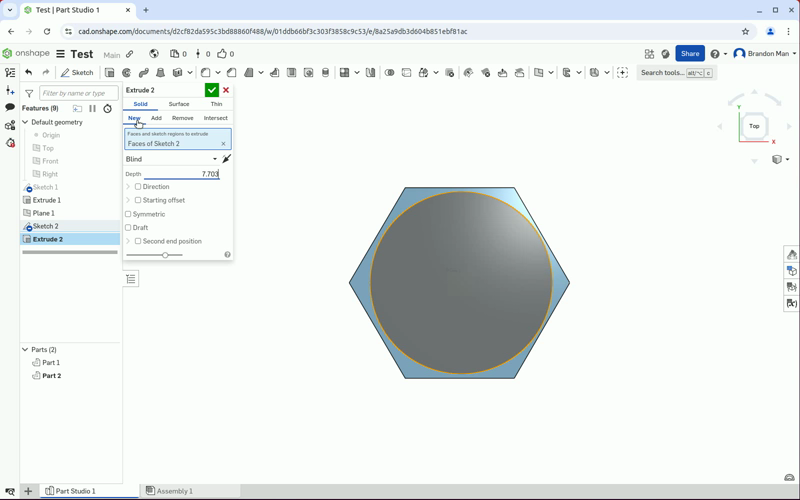
key(enter)
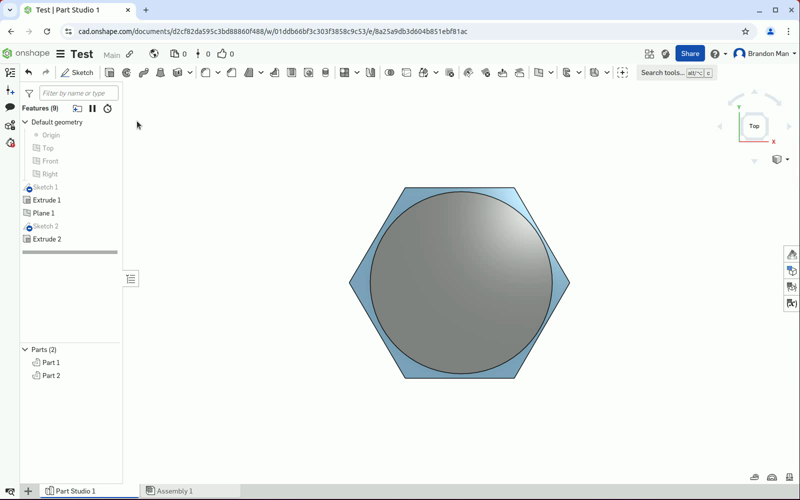
key(shift+h)
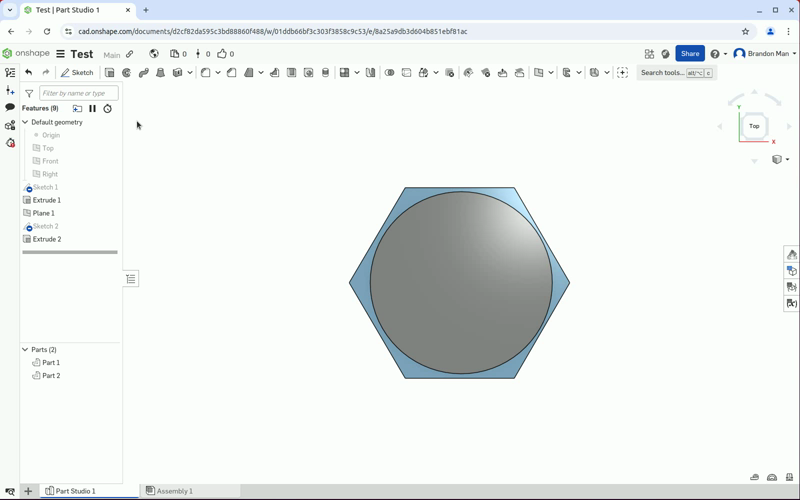
key(shift+h)
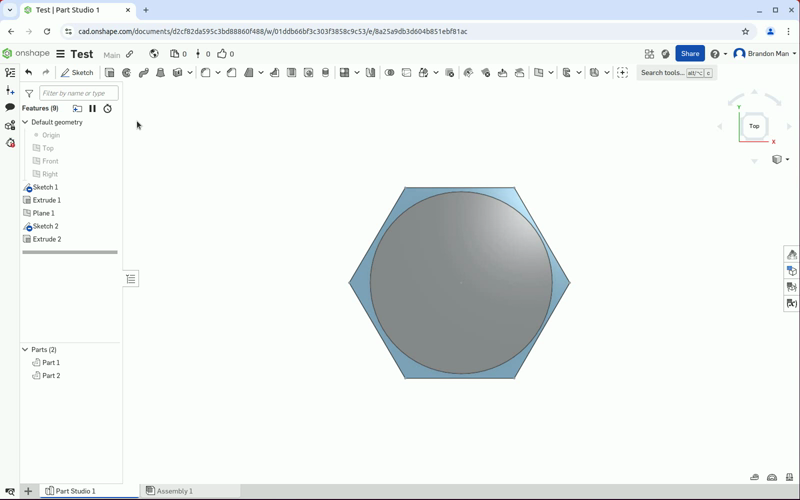
key(shift+7)
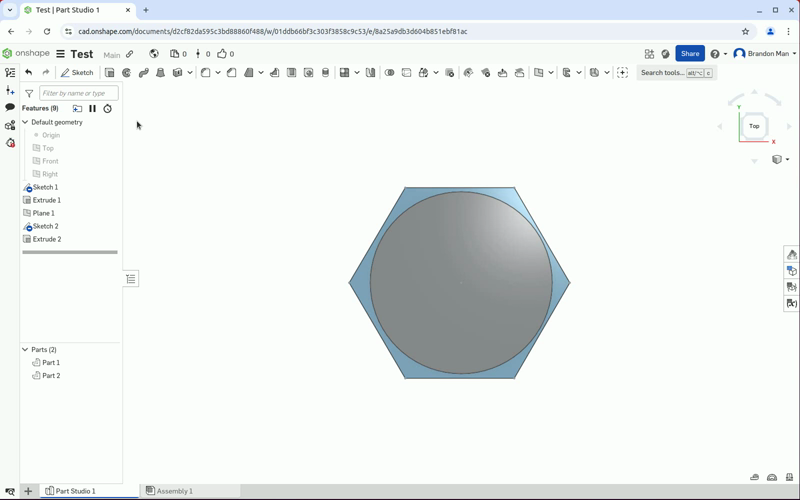
key(up, 3)
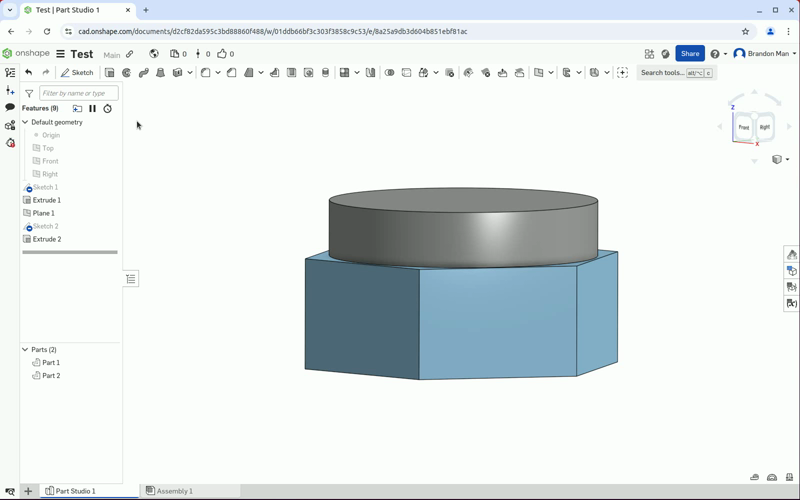
key(left, 3)
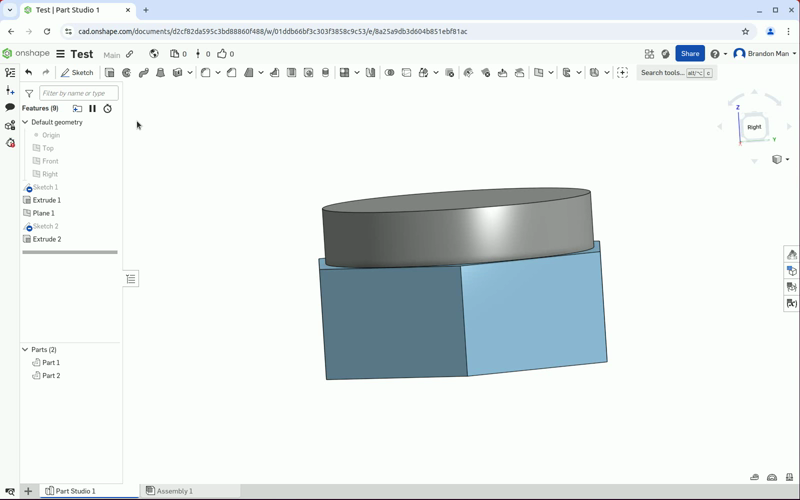
key(right, 3)
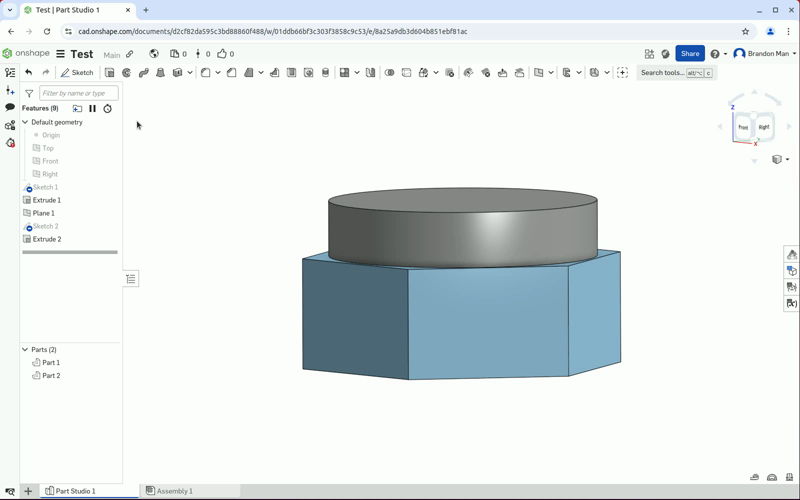
key(down, 3)
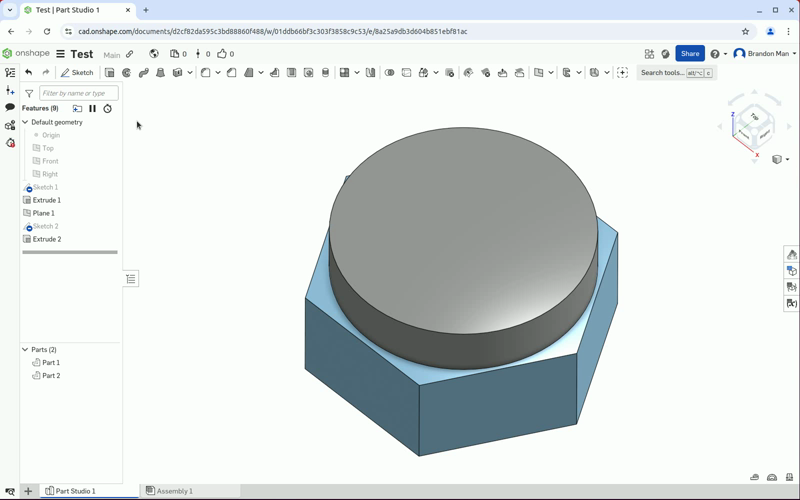
mouse_move(73, 189)
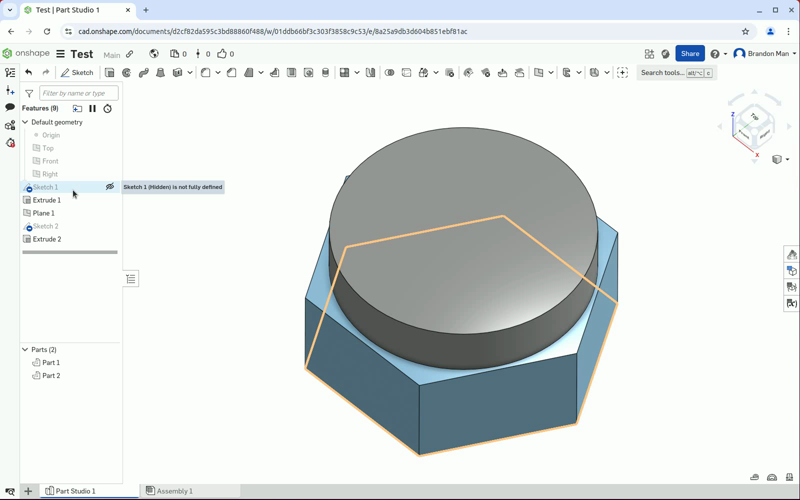
click(73, 189)